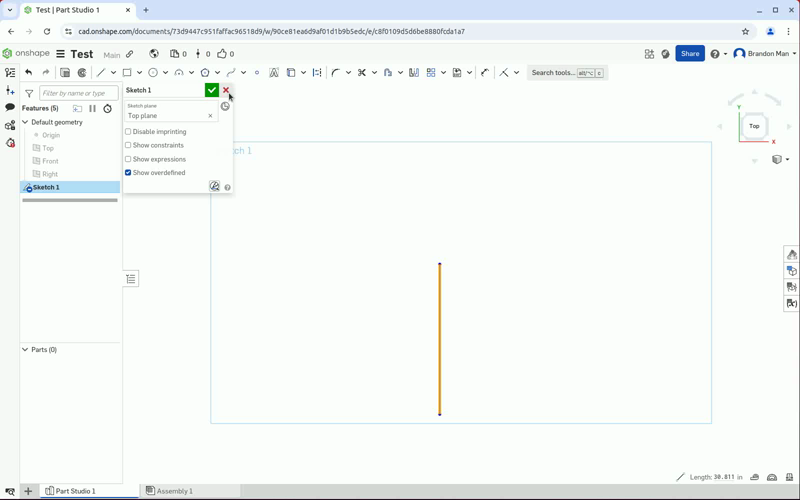
key(shift+h)
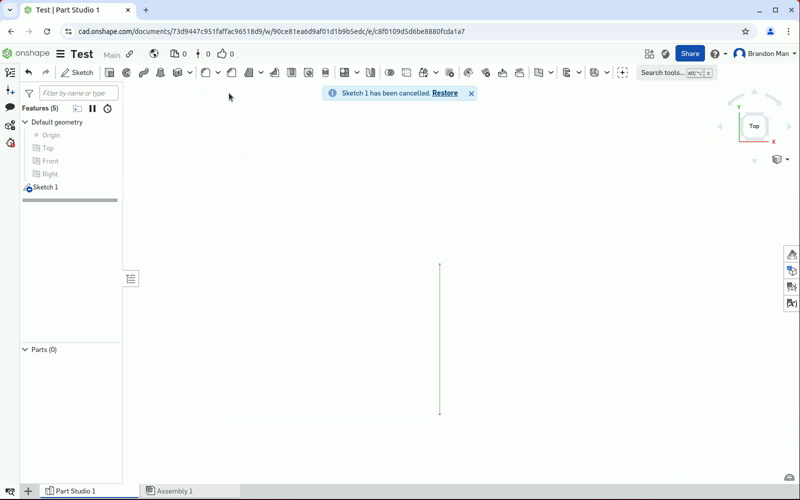
key(shift+s)
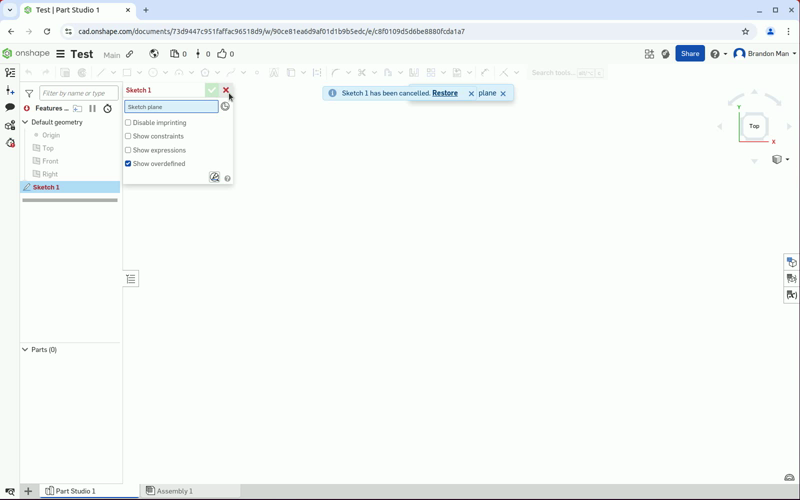
mouse_move(73, 150)
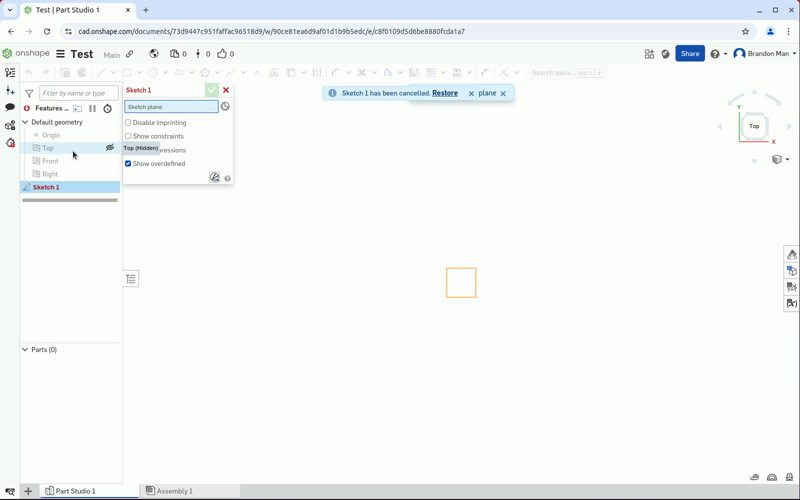
click(73, 150)
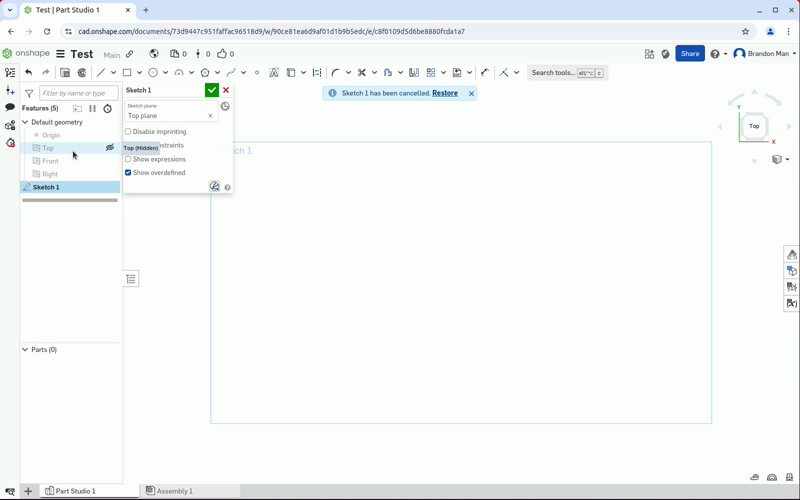
mouse_move(73, 352)
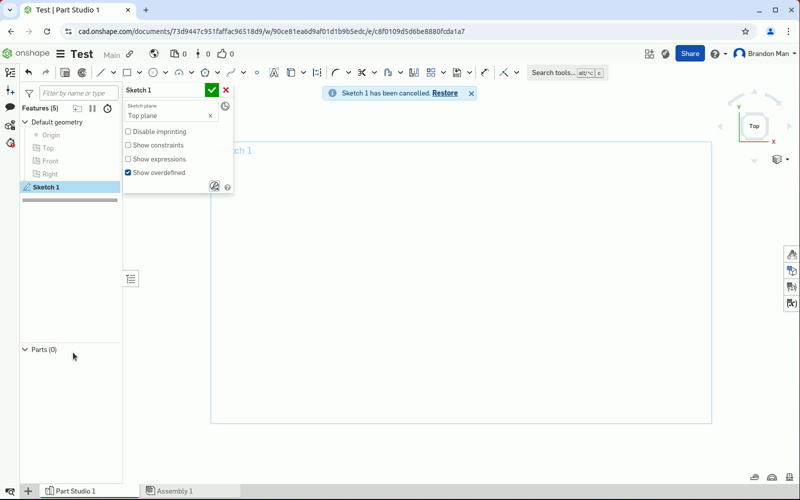
key(y)
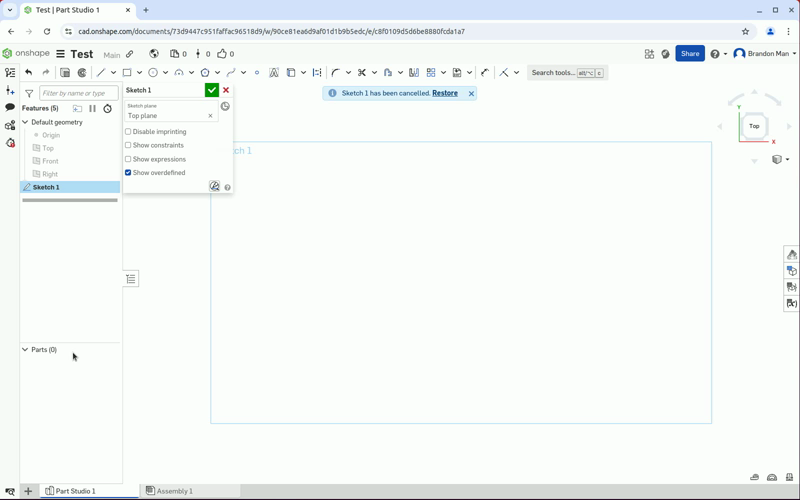
key(a)
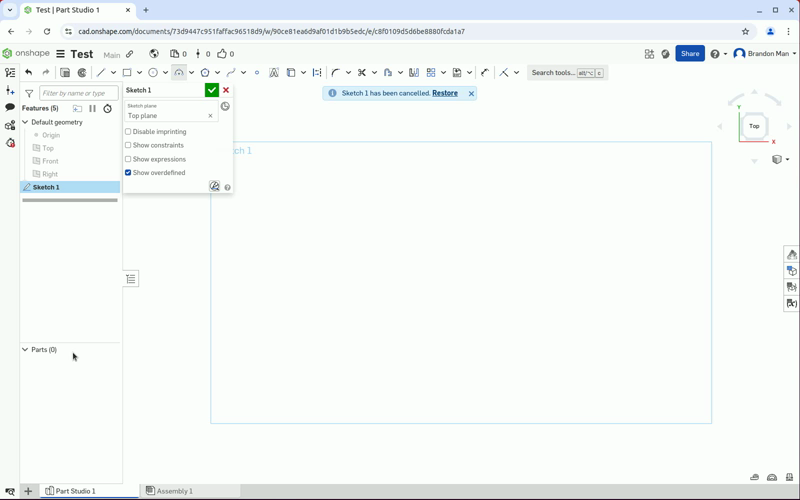
key_down(shift)
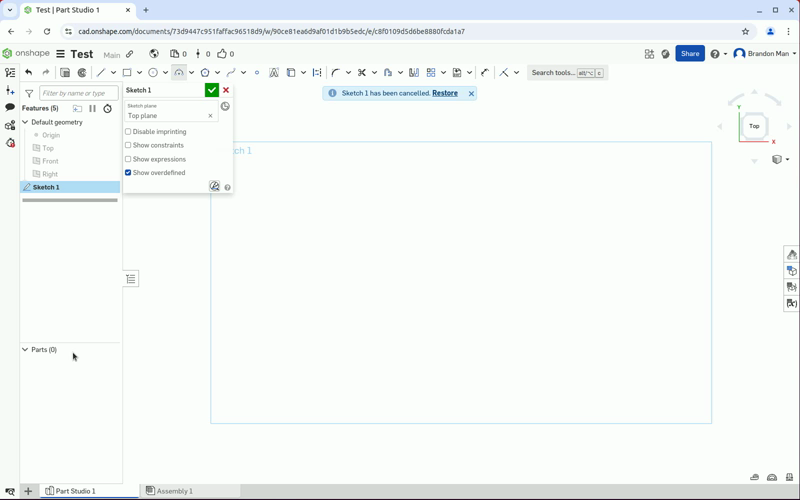
mouse_move(410, 260)
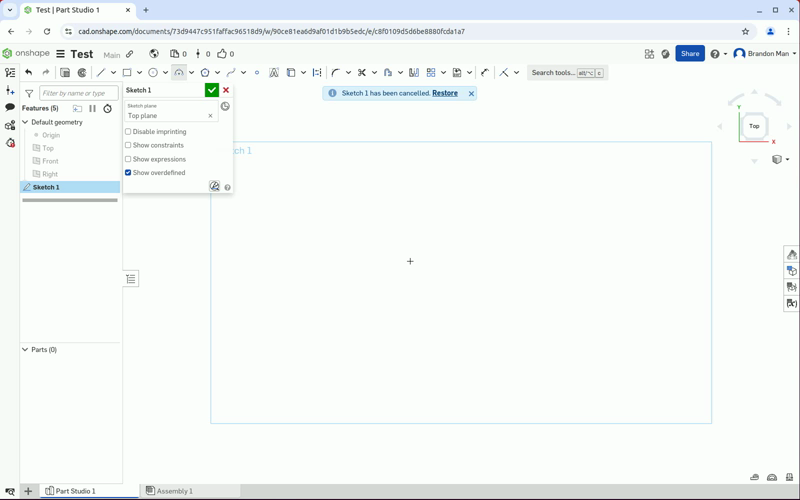
click(410, 260)
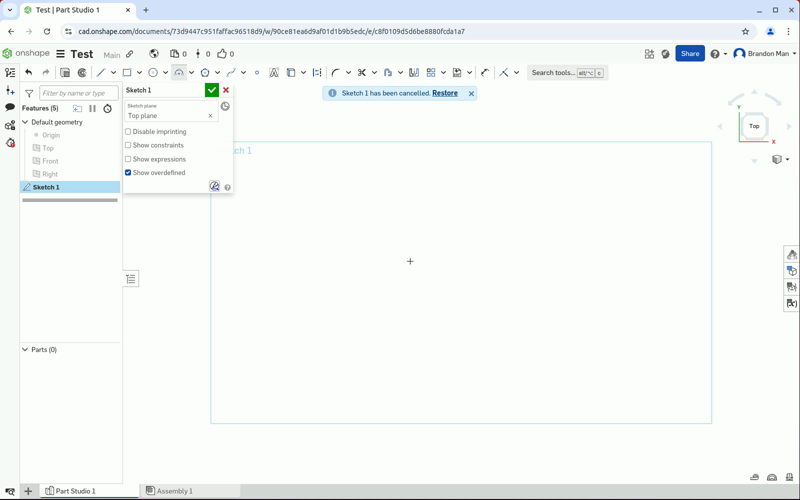
key_up(shift)
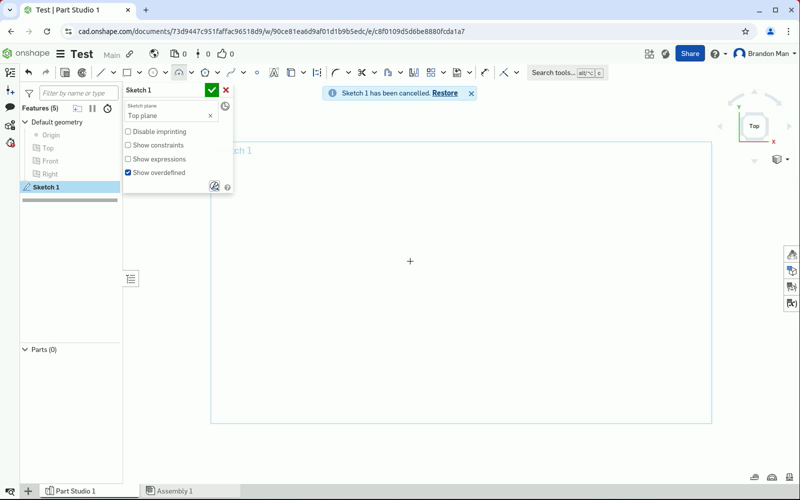
key_down(shift)
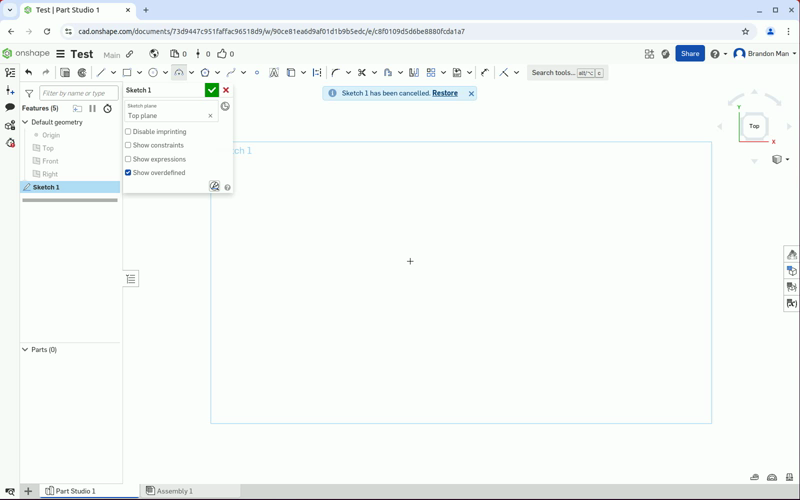
mouse_move(432, 282)
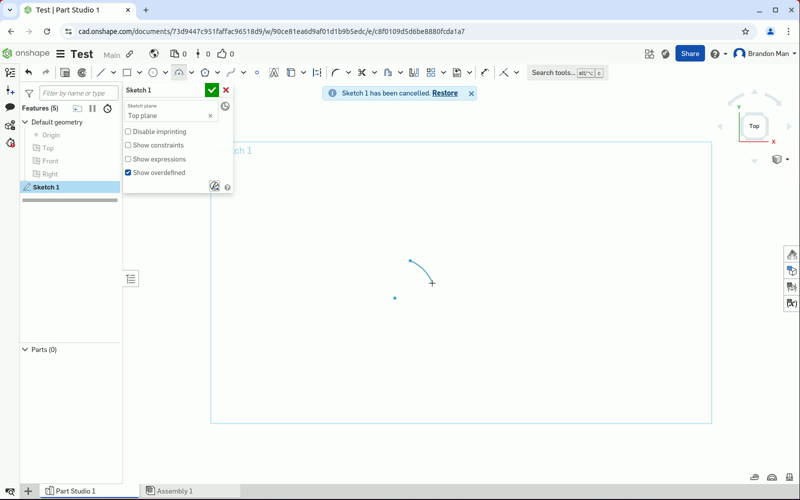
click(432, 282)
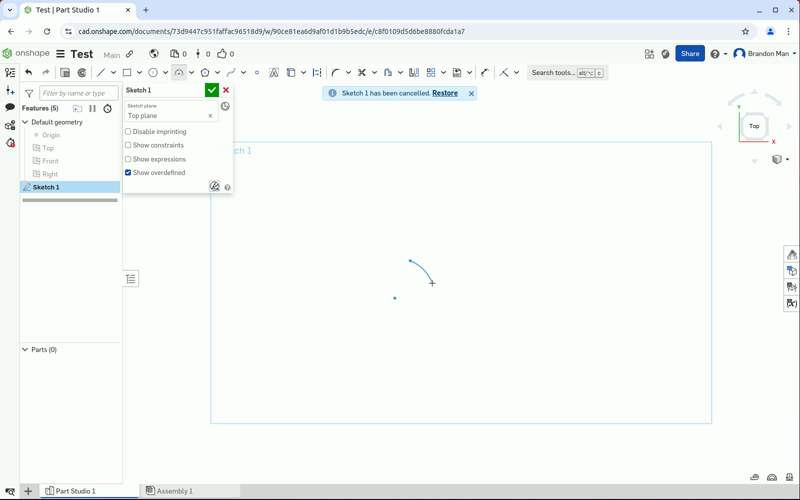
mouse_move(416, 276)
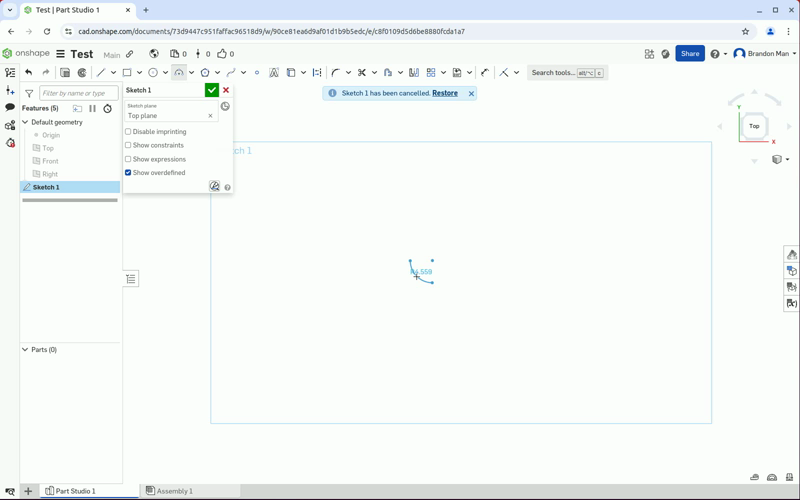
click(416, 276)
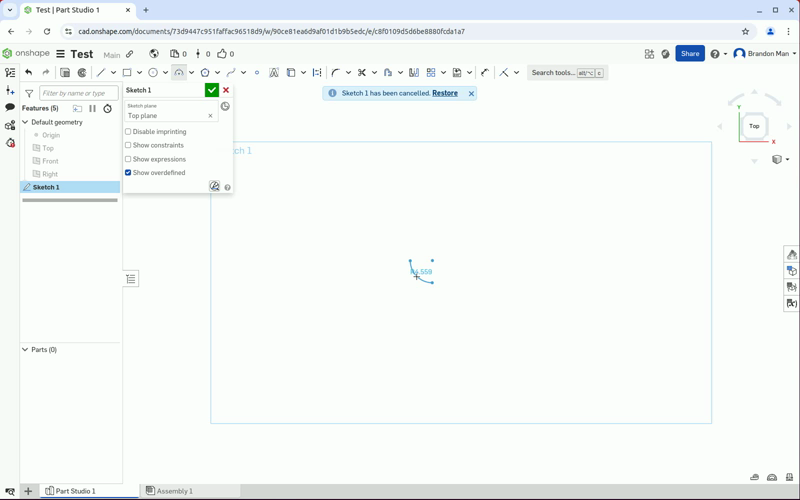
key_up(shift)
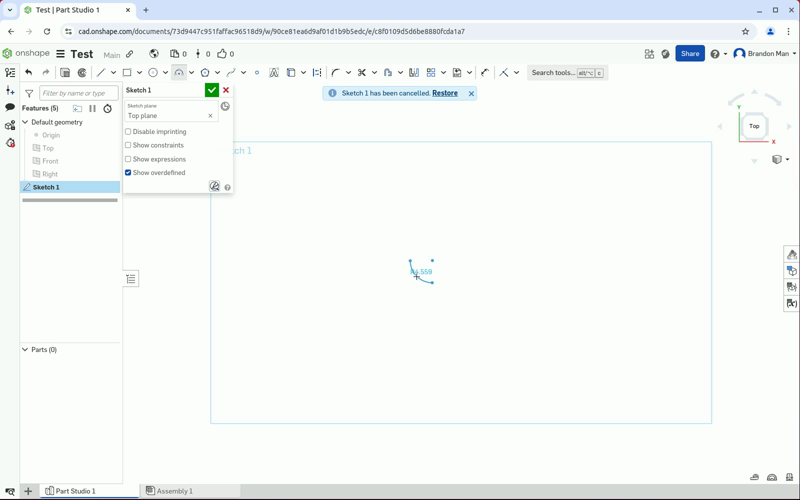
key(esc)
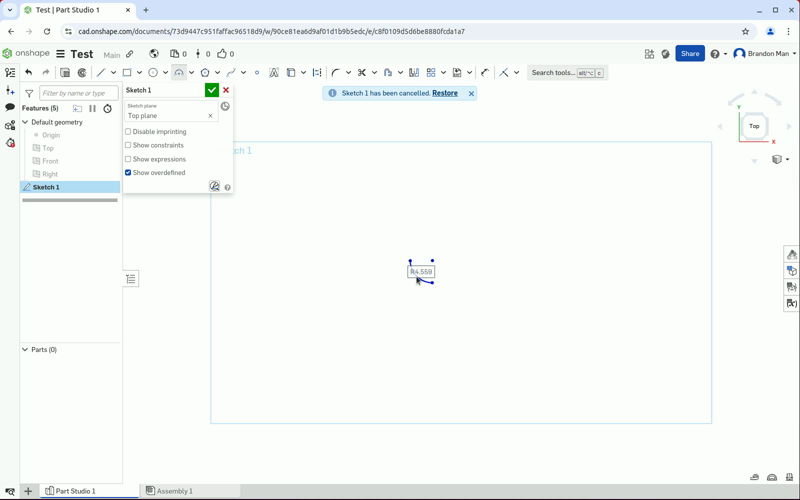
key(l)
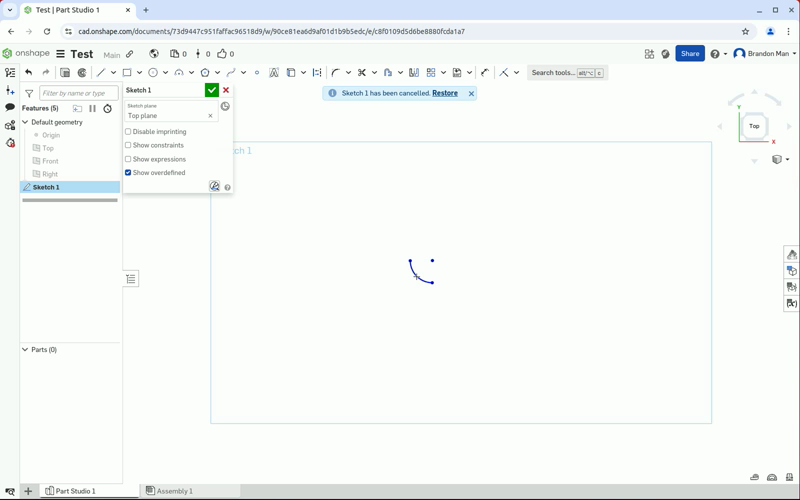
mouse_move(432, 282)
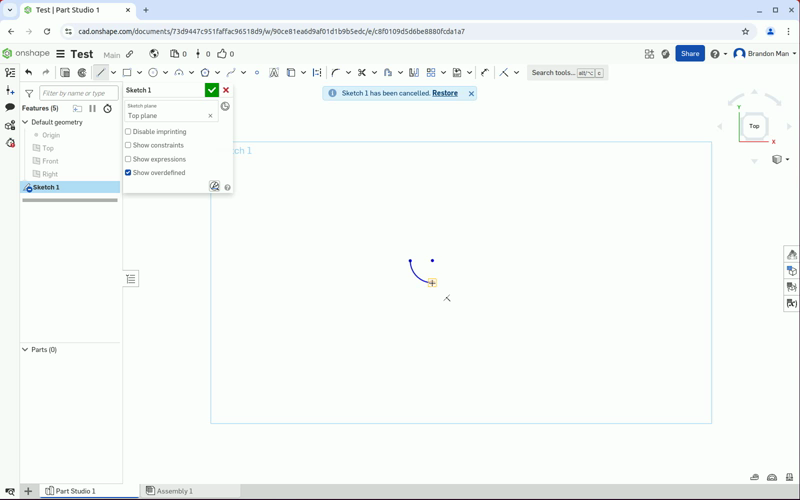
click(432, 282)
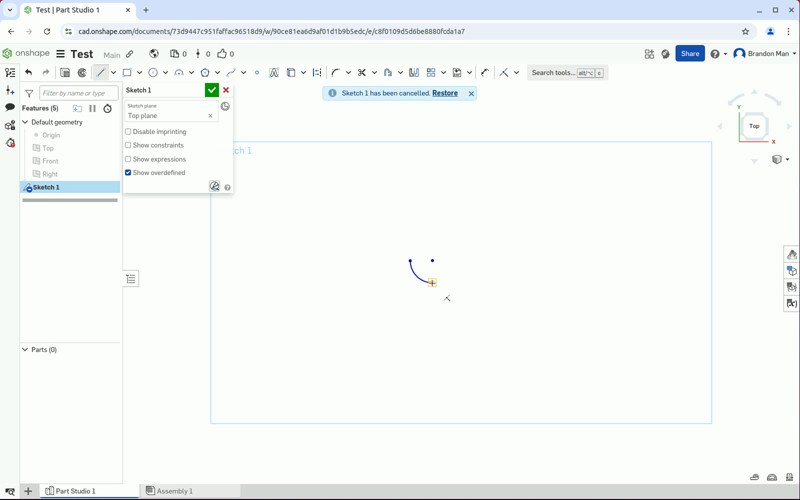
key_down(shift)
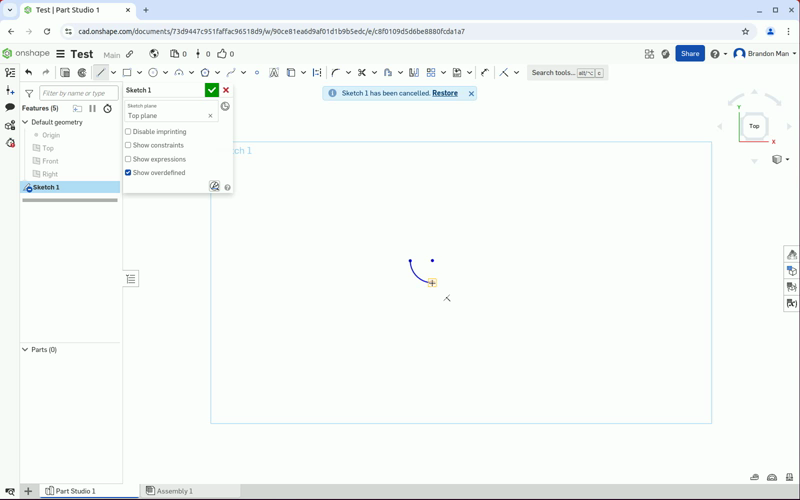
mouse_move(462, 282)
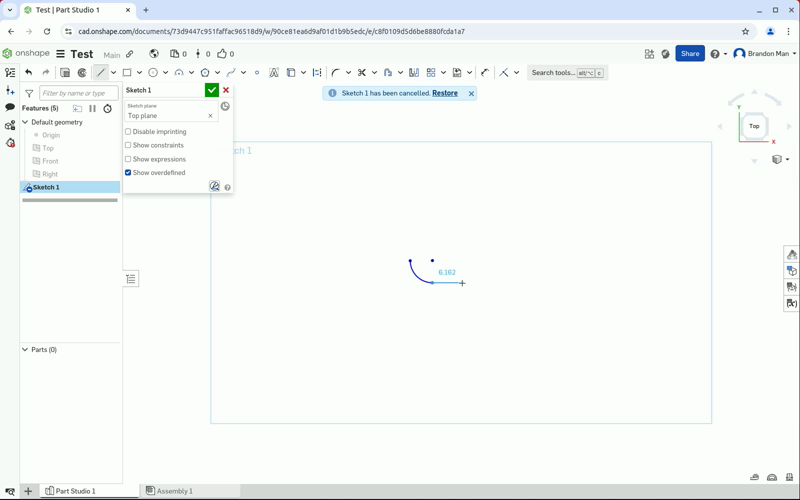
mouse_move(488, 282)
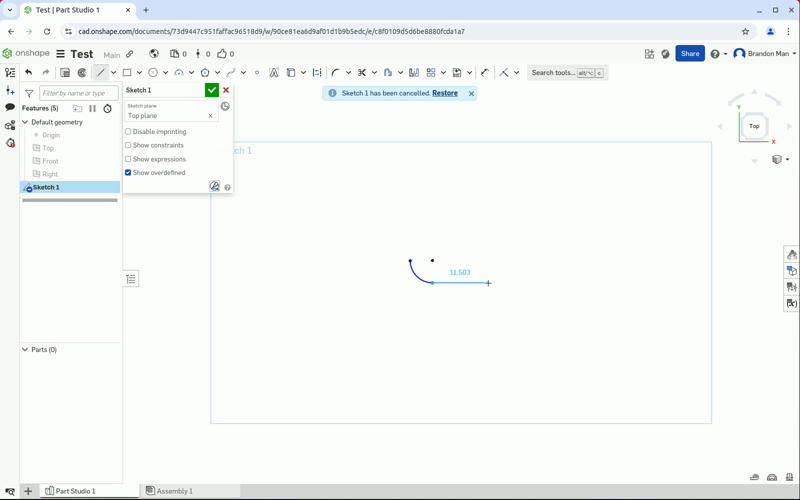
click(488, 282)
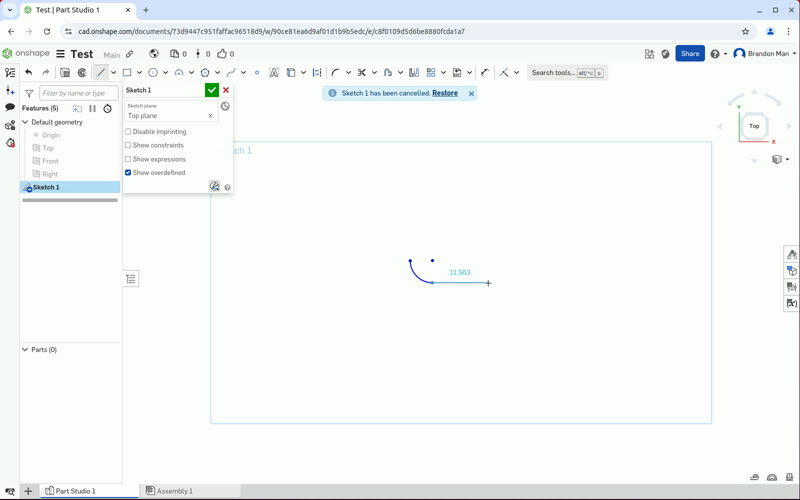
key_up(shift)
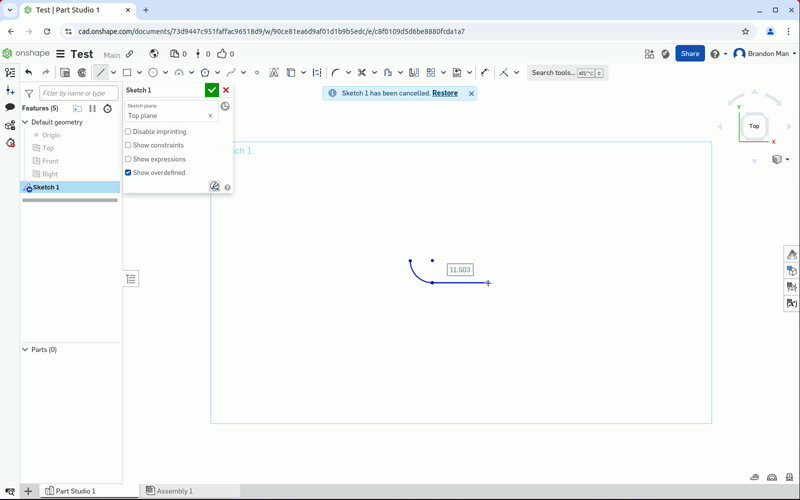
key(esc)
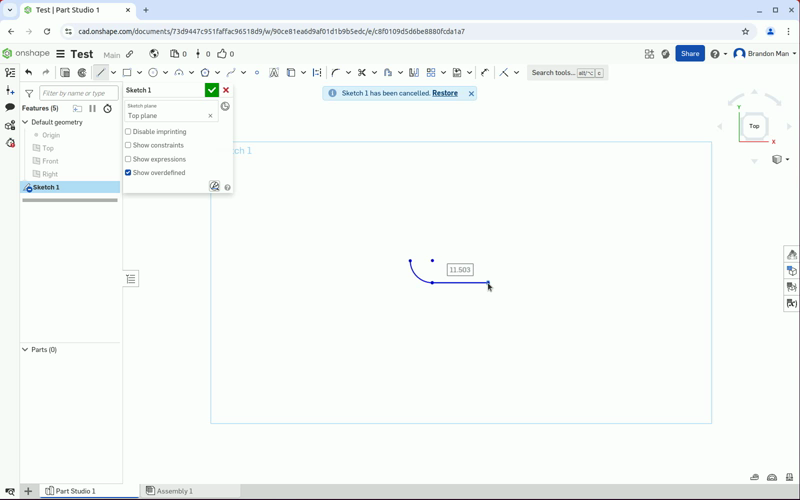
key(a)
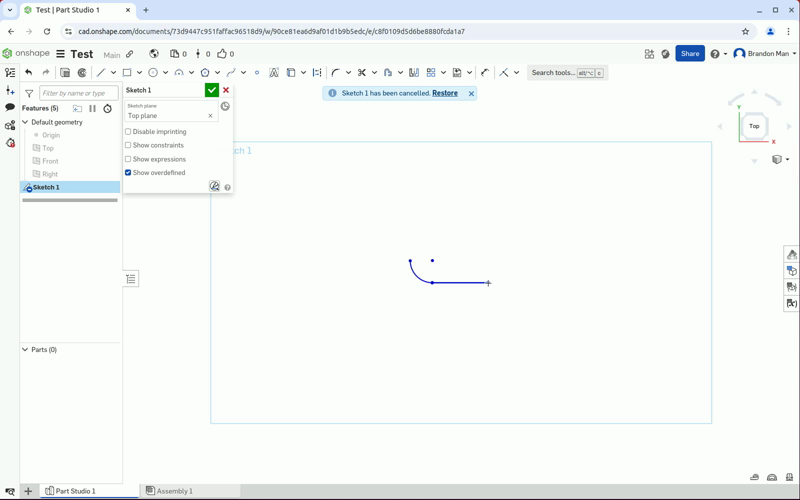
mouse_move(488, 282)
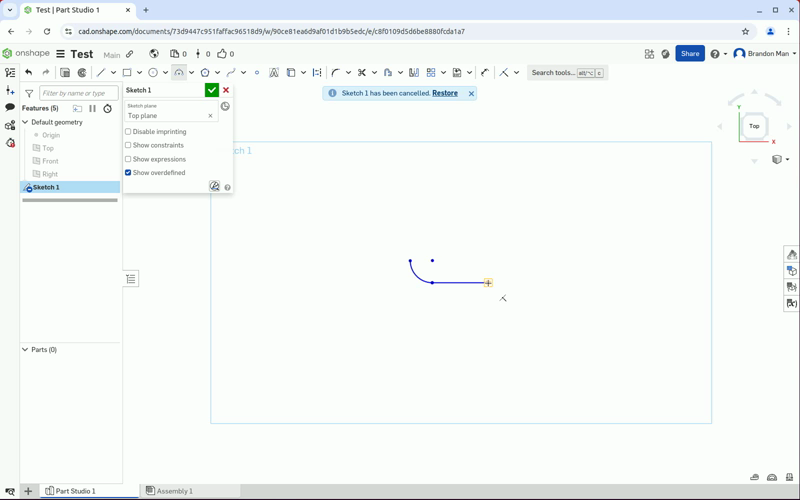
click(488, 282)
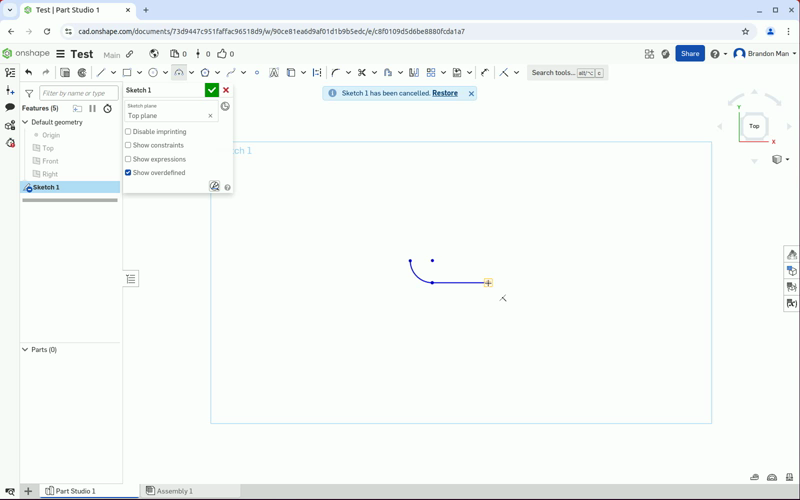
key_down(shift)
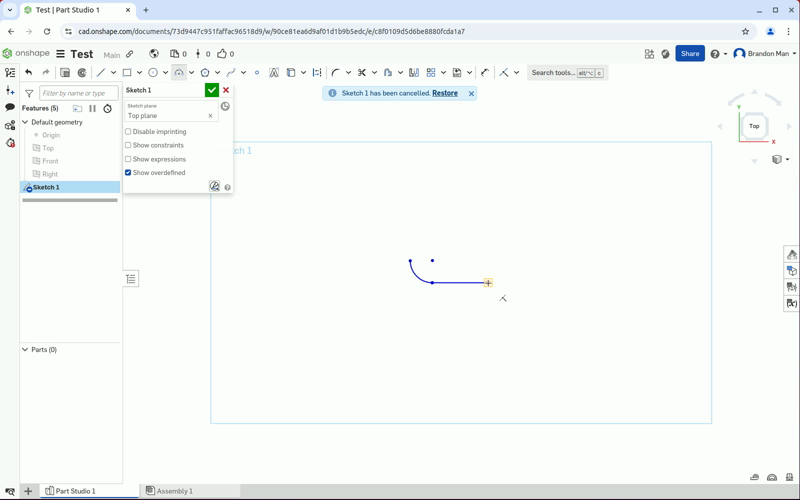
mouse_move(510, 260)
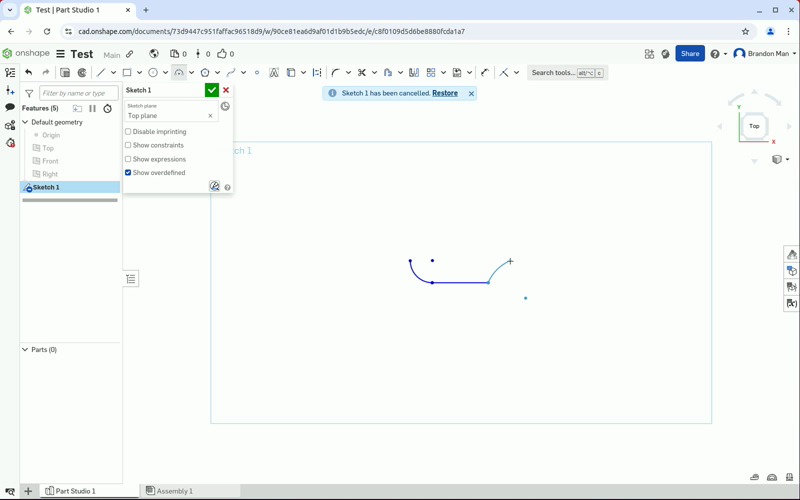
click(510, 260)
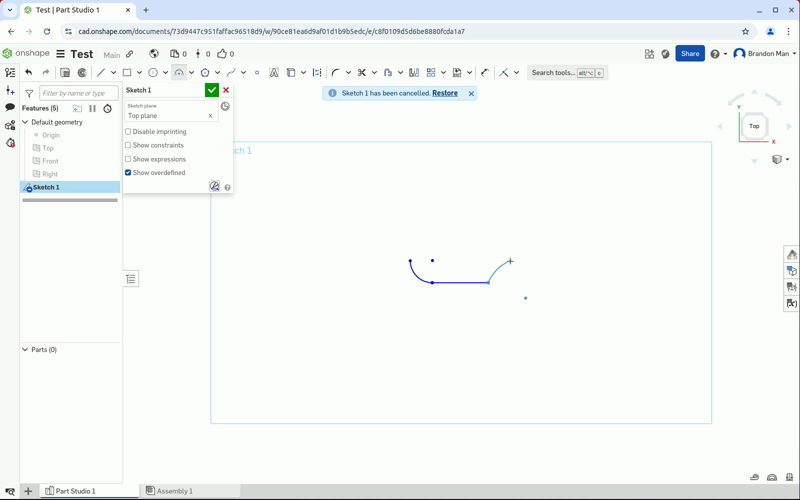
mouse_move(503, 276)
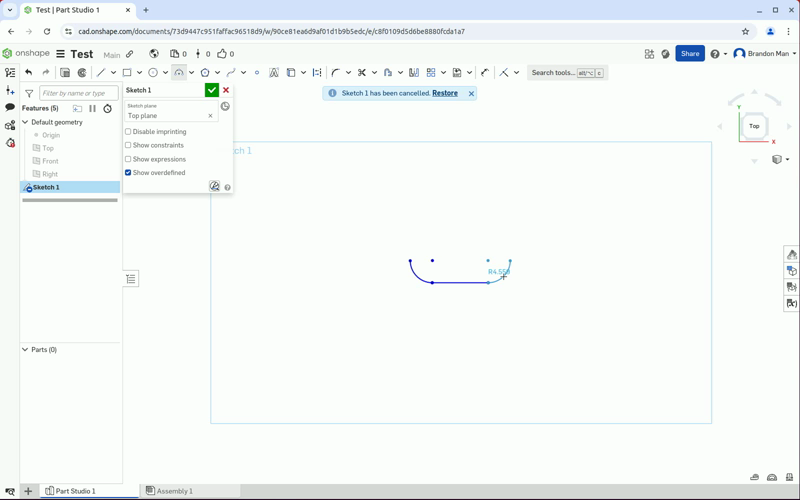
click(503, 276)
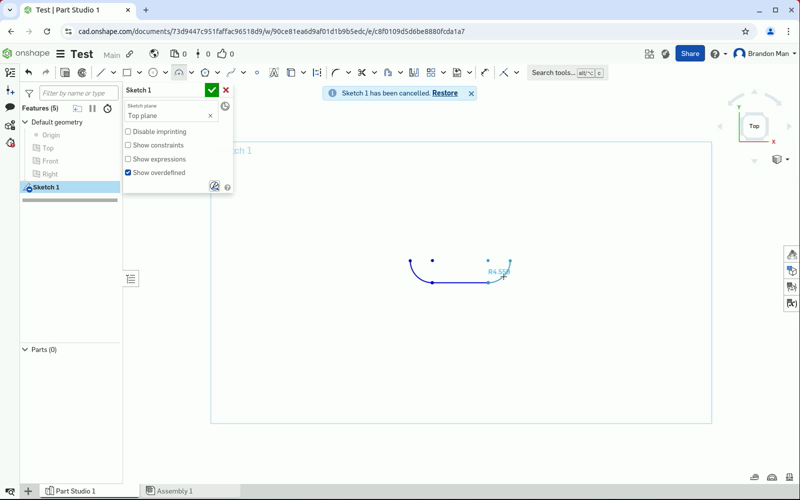
key_up(shift)
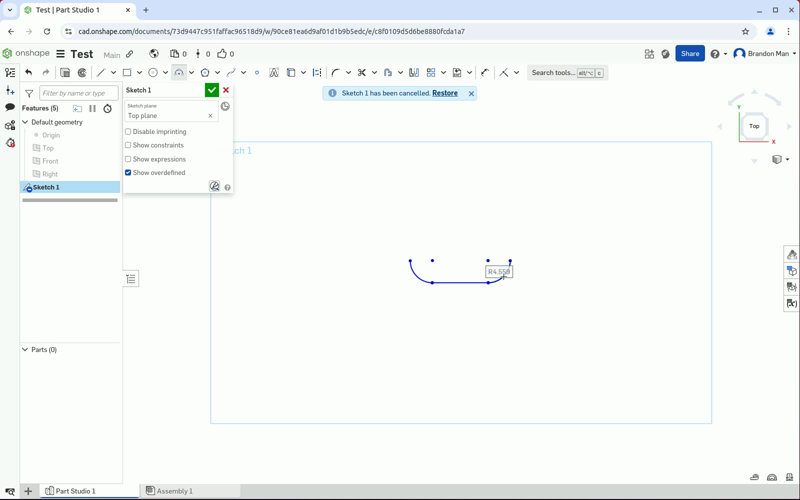
key(esc)
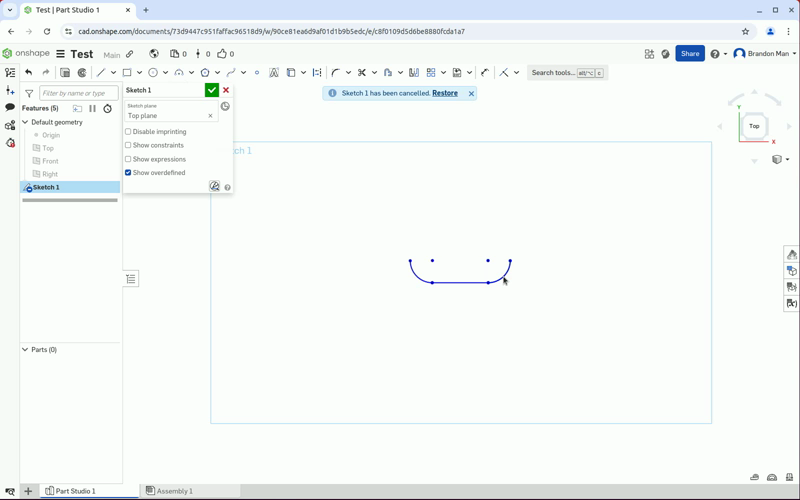
key(l)
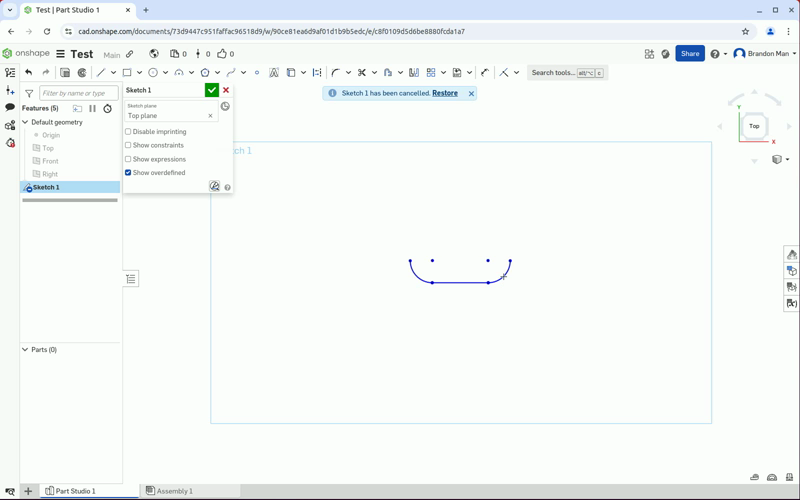
mouse_move(510, 260)
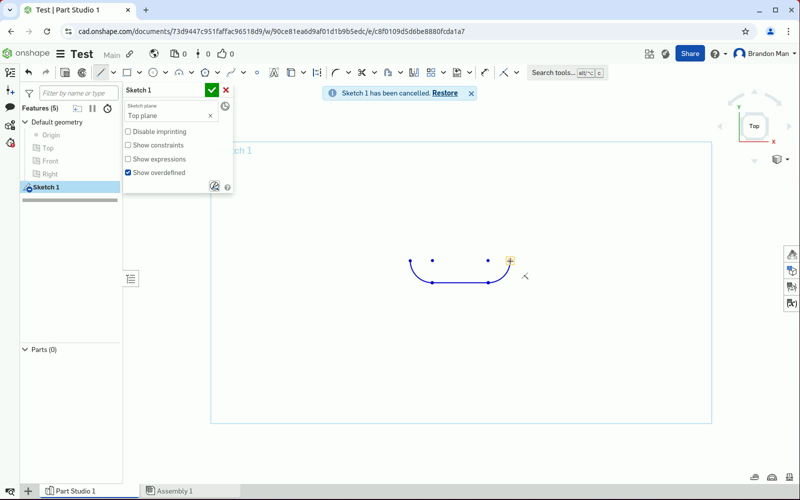
click(510, 260)
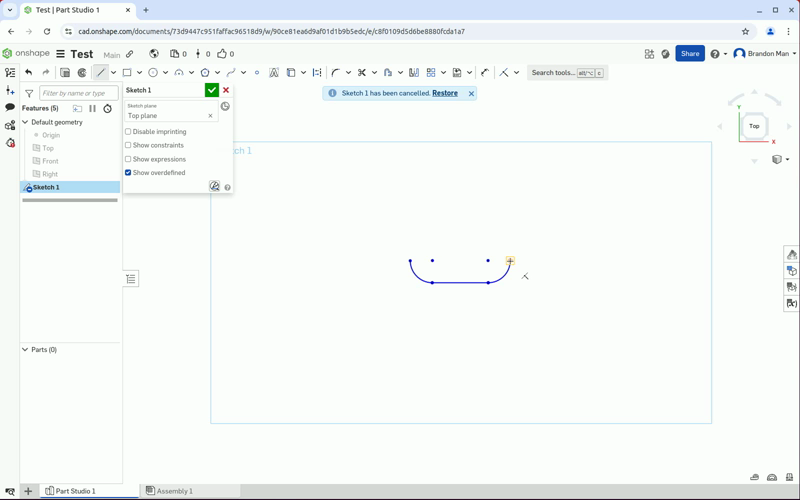
key_down(shift)
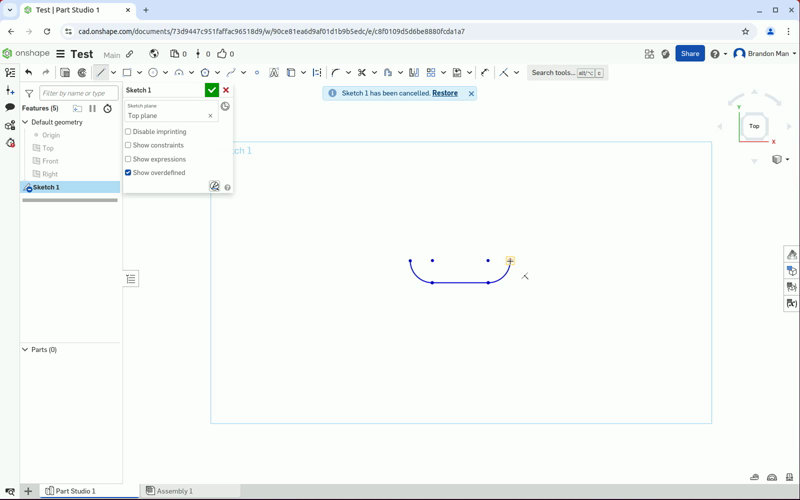
mouse_move(540, 260)
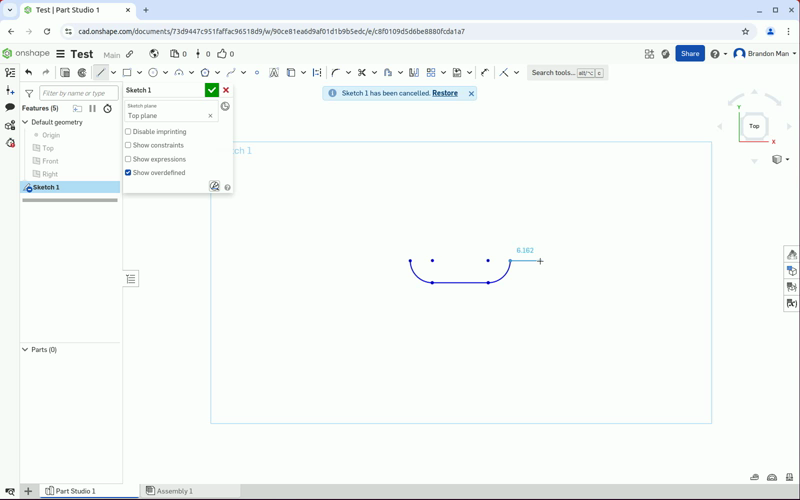
mouse_move(510, 219)
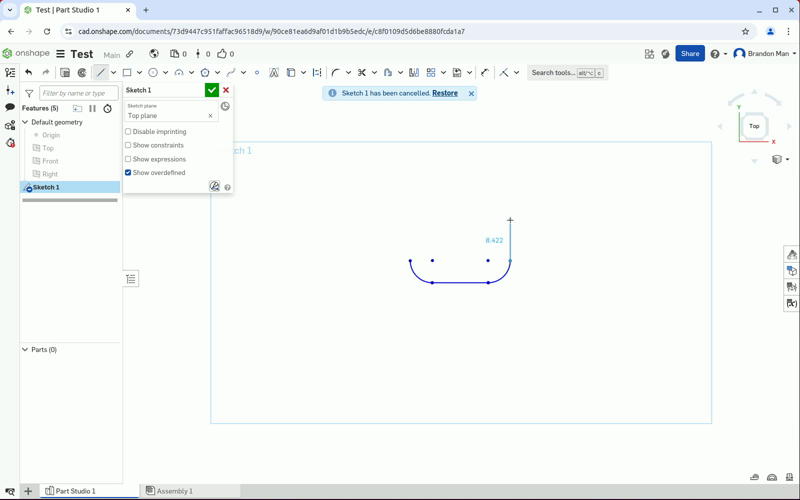
click(510, 219)
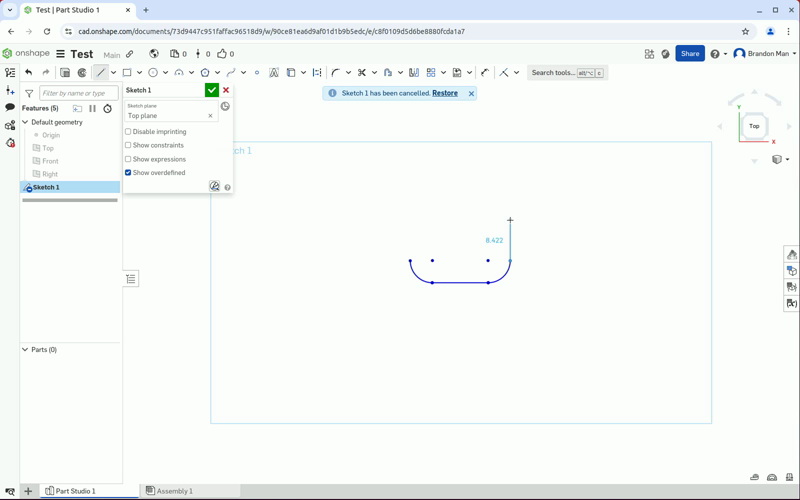
key_up(shift)
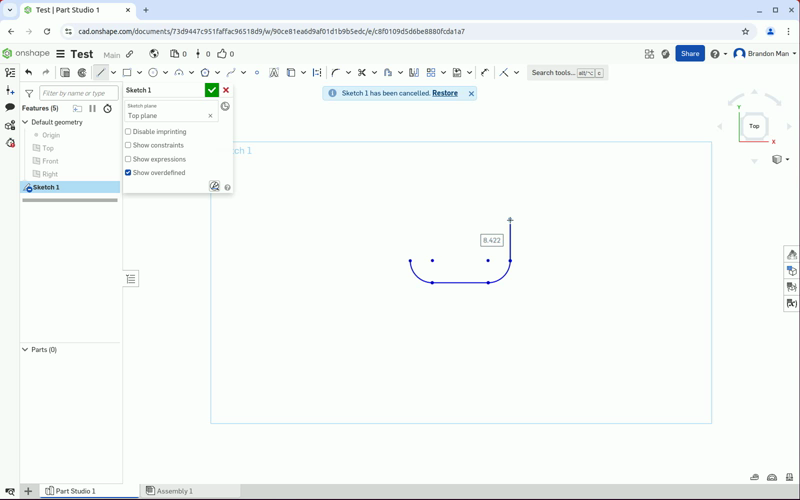
key_down(shift)
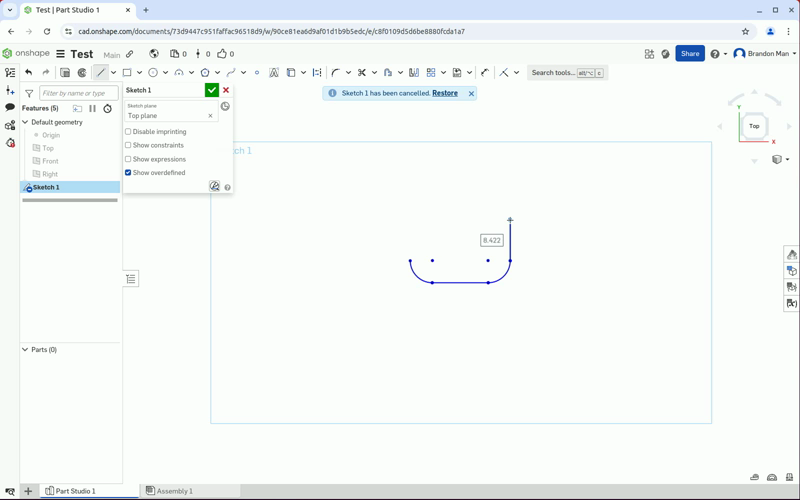
mouse_move(410, 219)
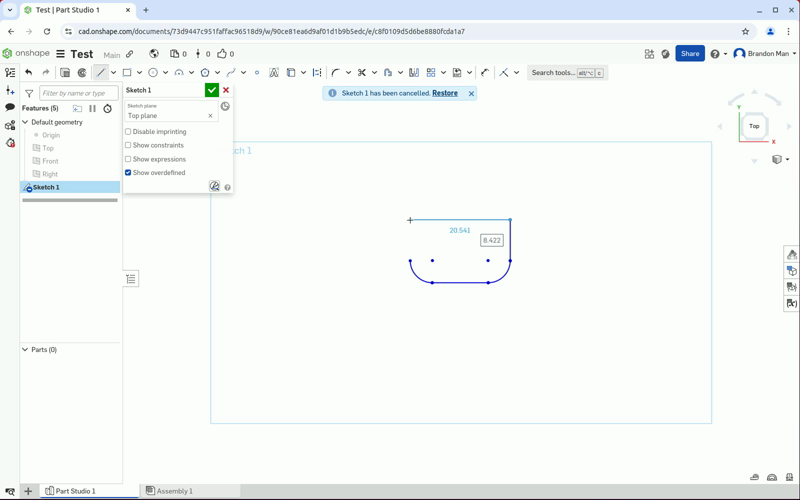
click(410, 219)
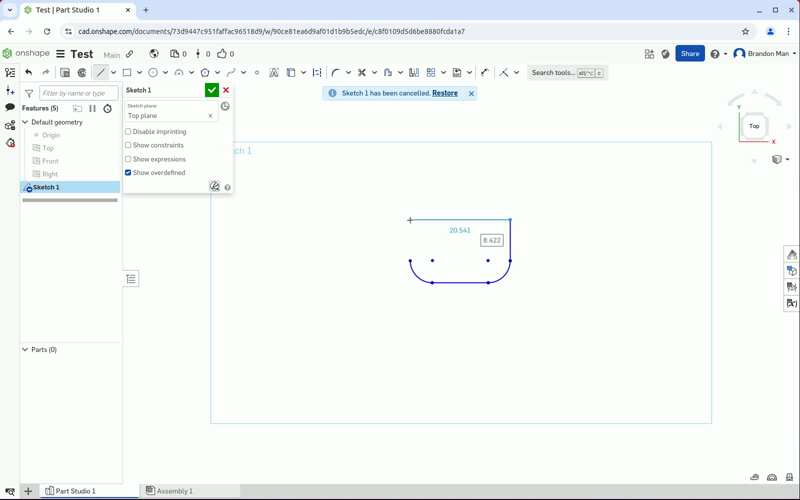
key_up(shift)
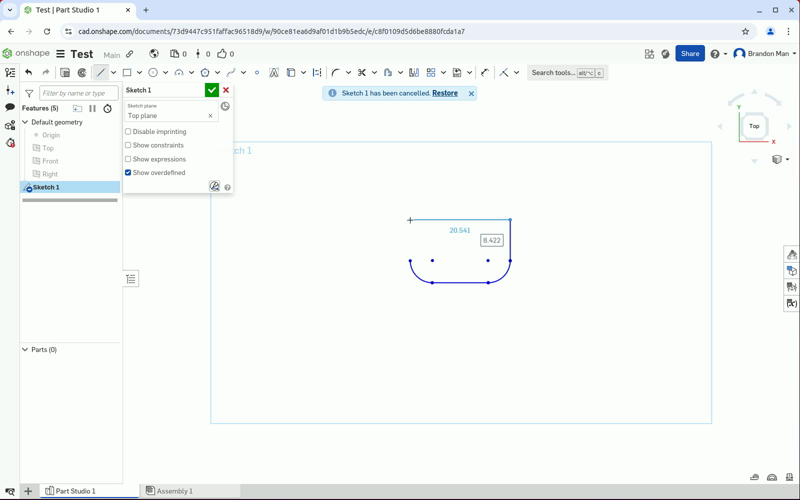
mouse_move(440, 219)
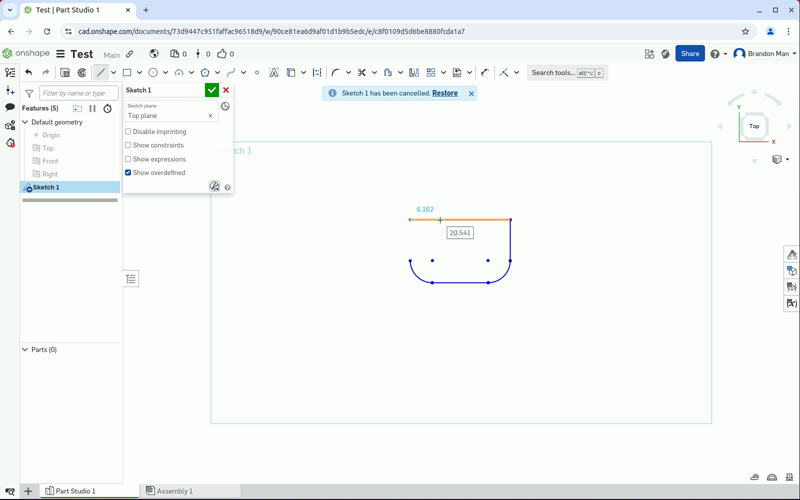
key_down(shift)
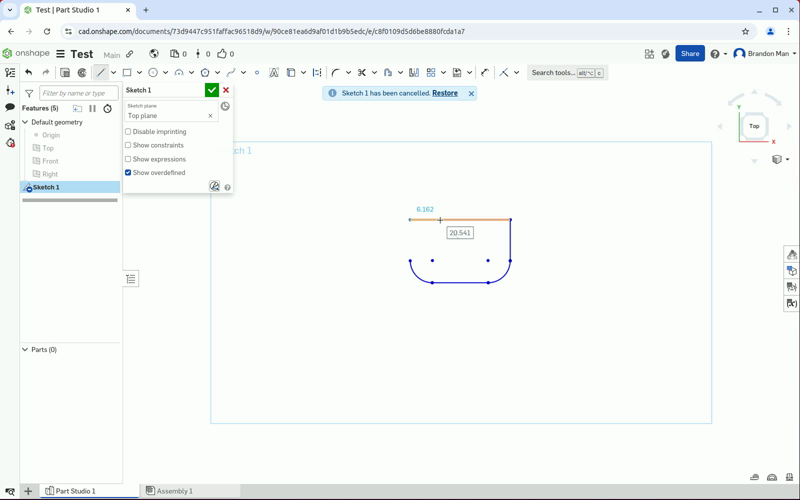
mouse_move(410, 260)
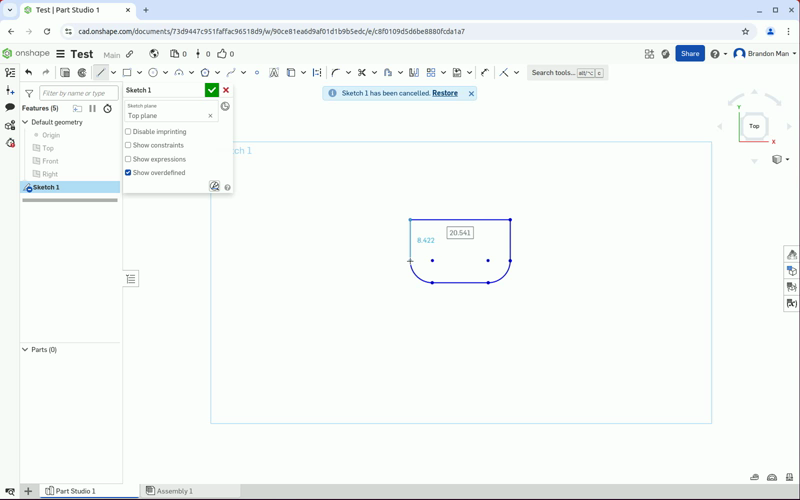
key_up(shift)
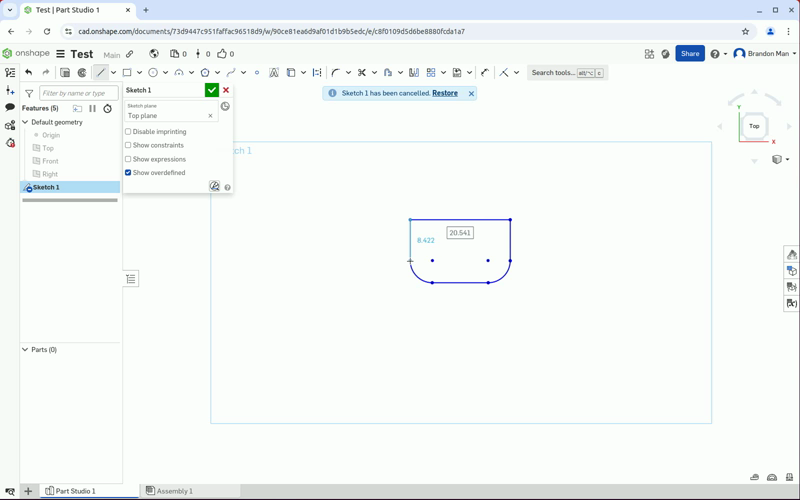
click(410, 260)
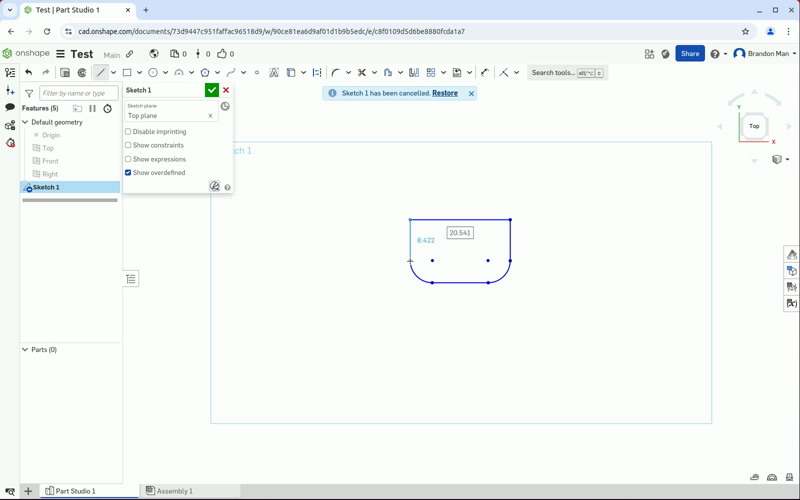
key(esc)
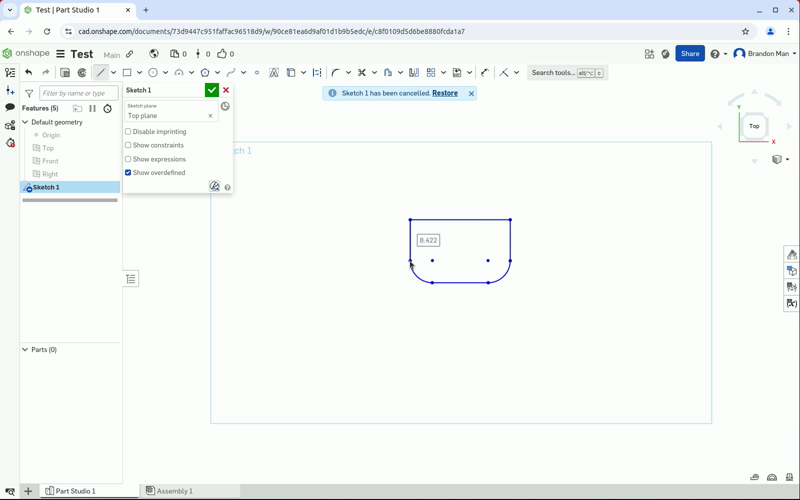
key(c)
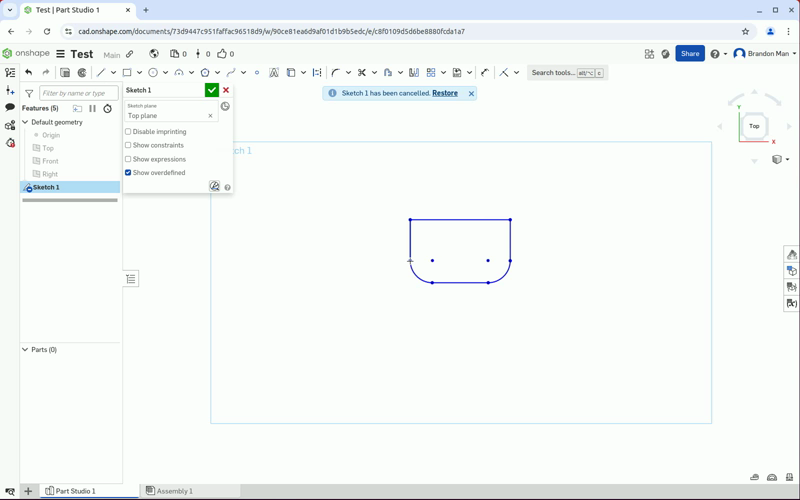
key_down(shift)
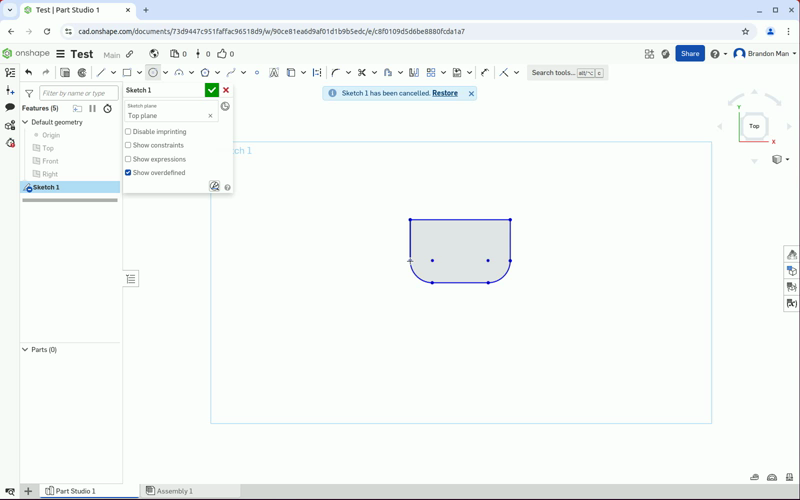
mouse_move(432, 260)
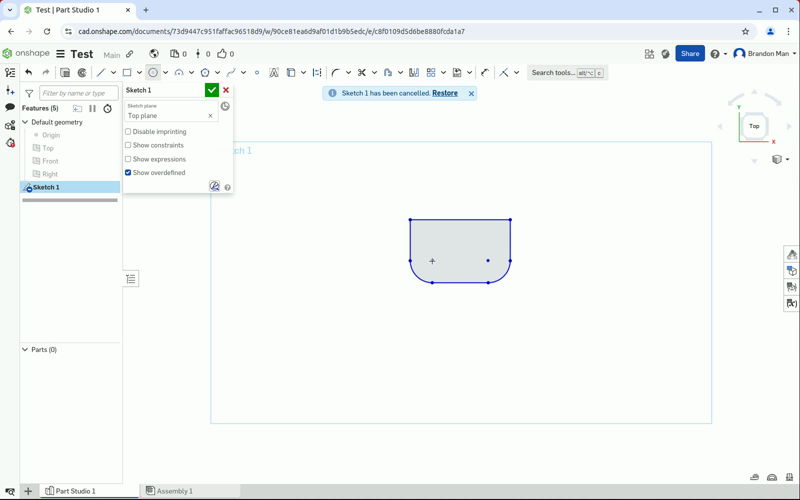
click(432, 260)
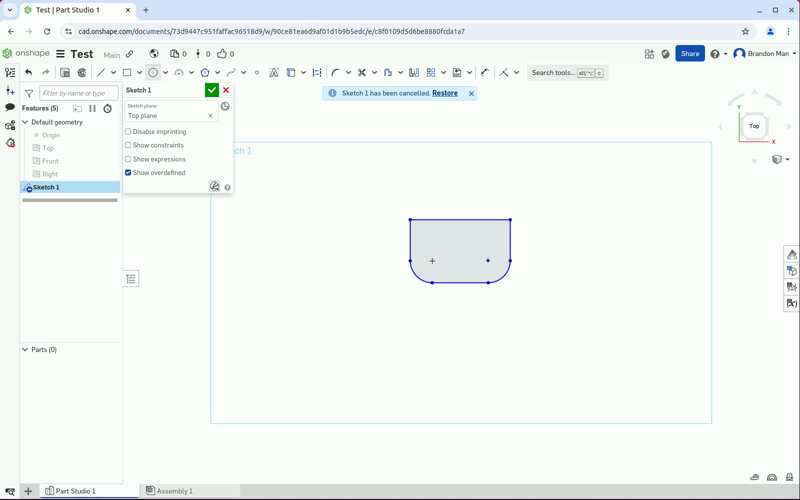
key_up(shift)
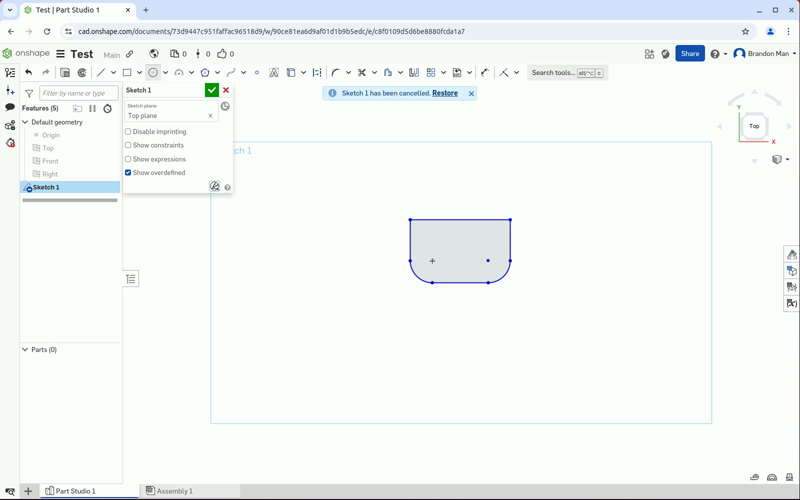
mouse_move(441, 260)
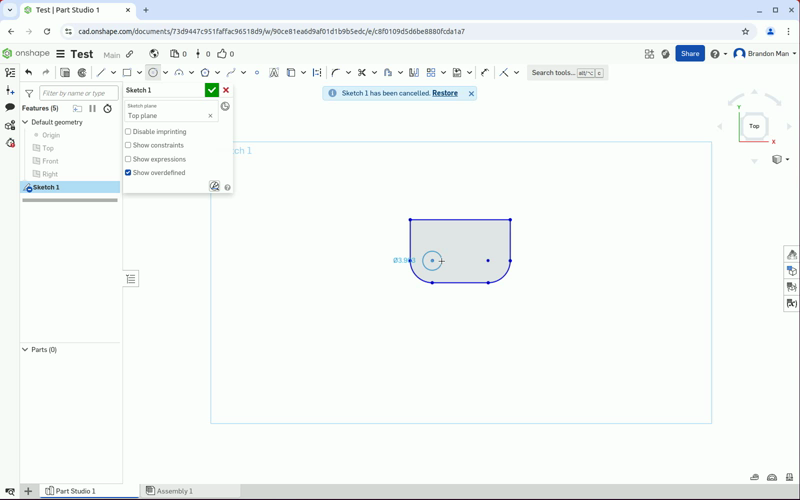
click(441, 260)
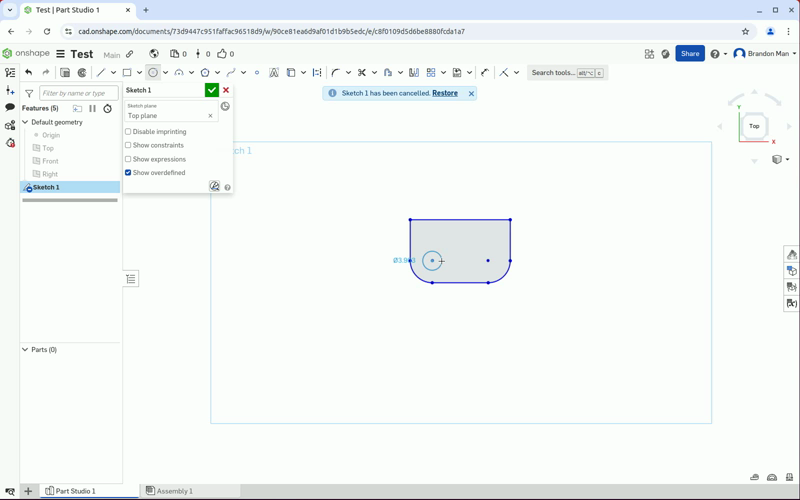
key(esc)
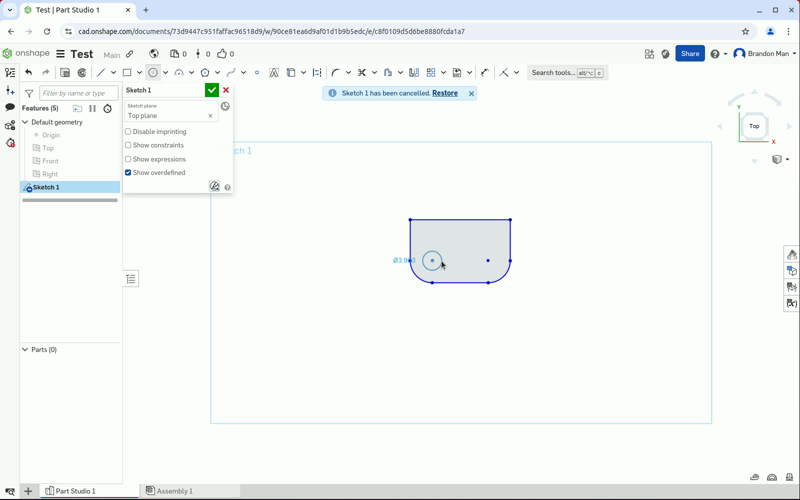
key(c)
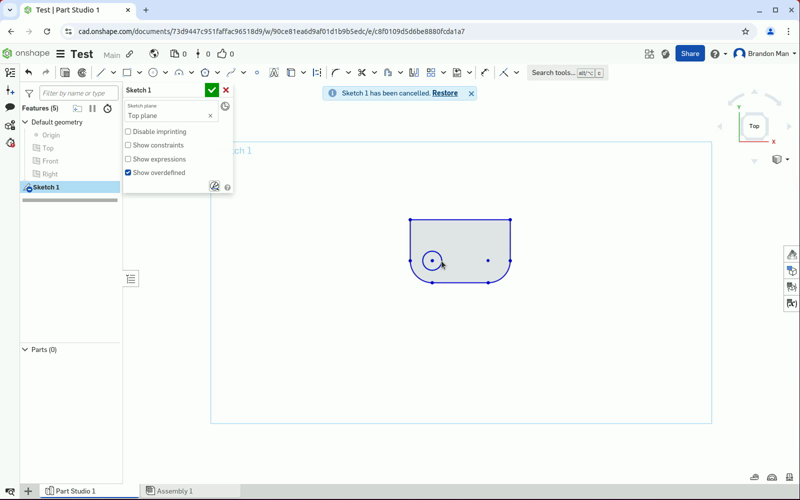
key_down(shift)
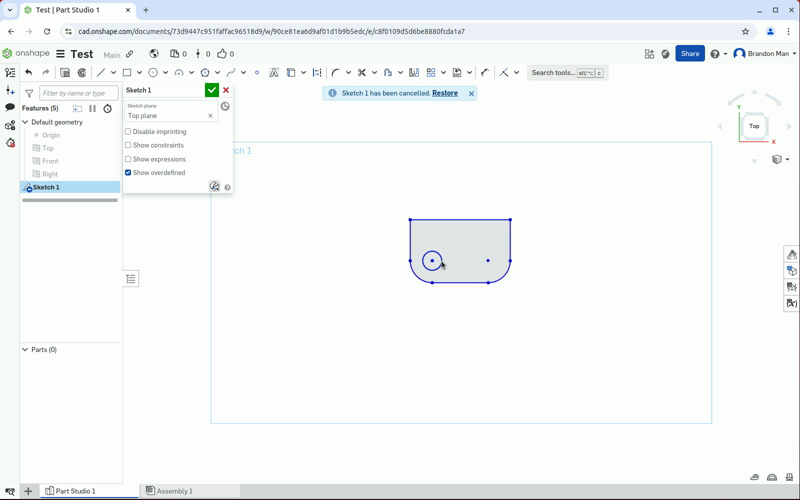
mouse_move(488, 260)
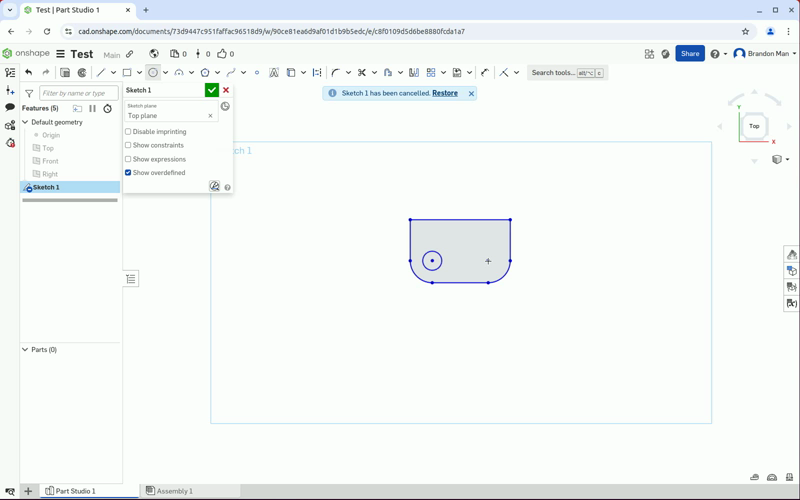
click(488, 260)
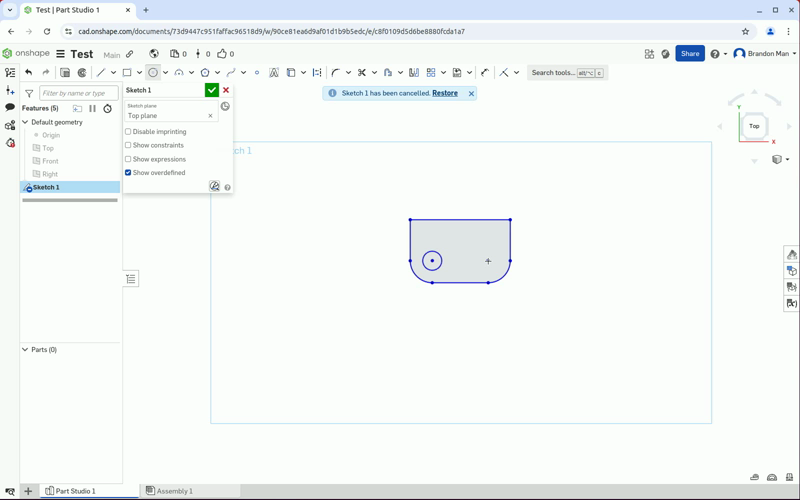
key_up(shift)
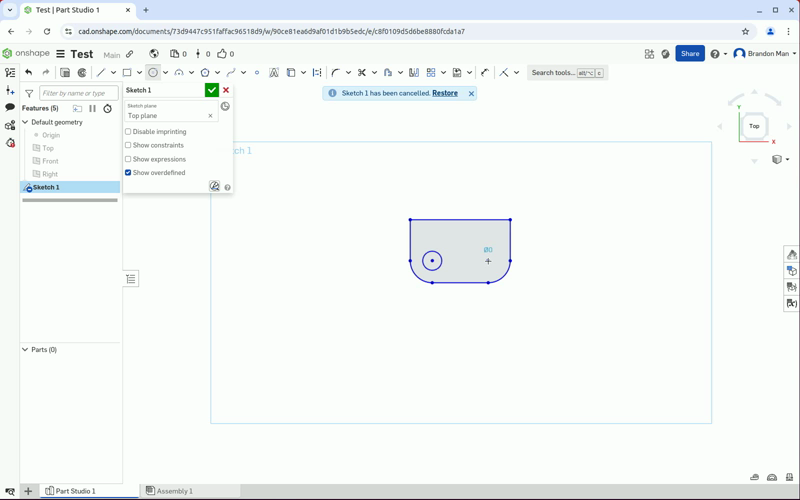
mouse_move(497, 260)
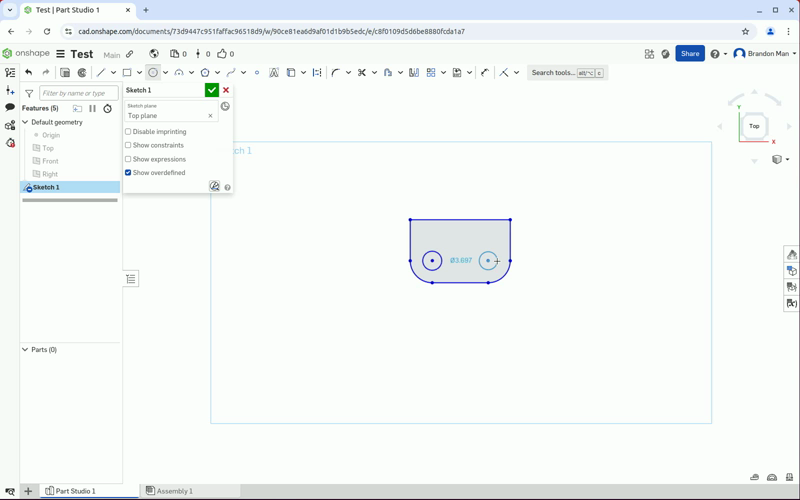
click(497, 260)
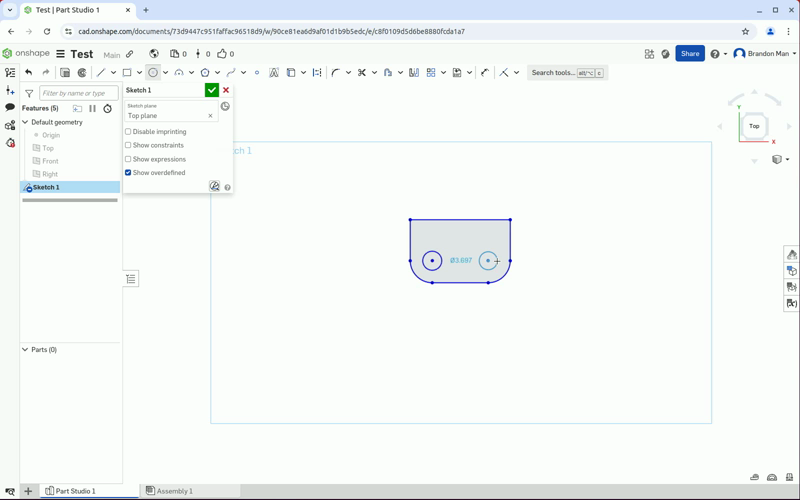
key(esc)
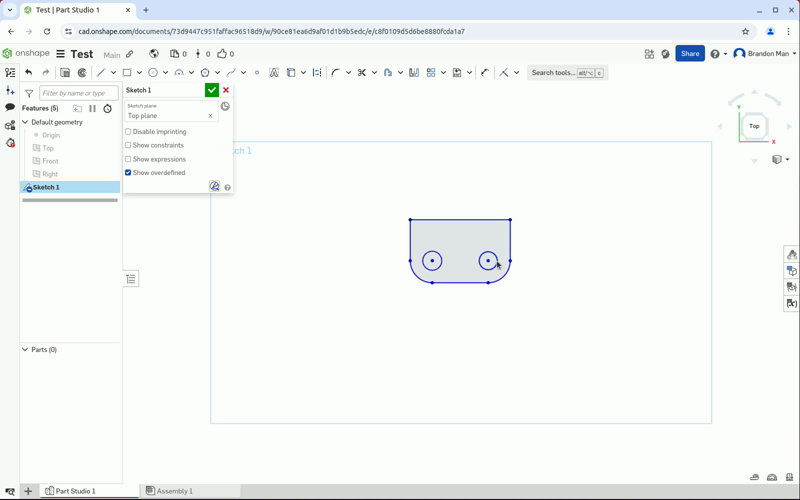
mouse_move(472, 239)
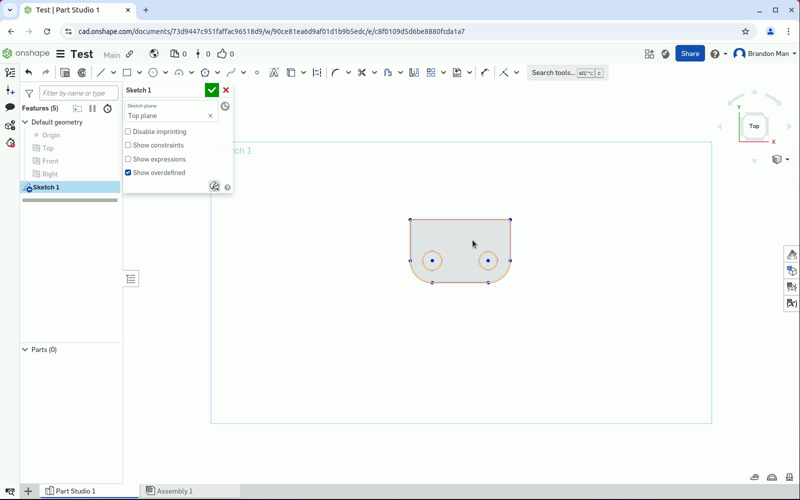
click(472, 239)
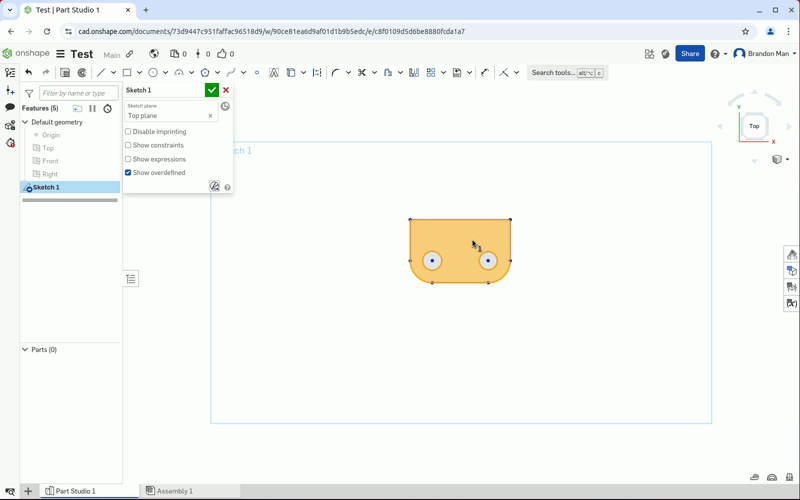
mouse_move(73, 352)
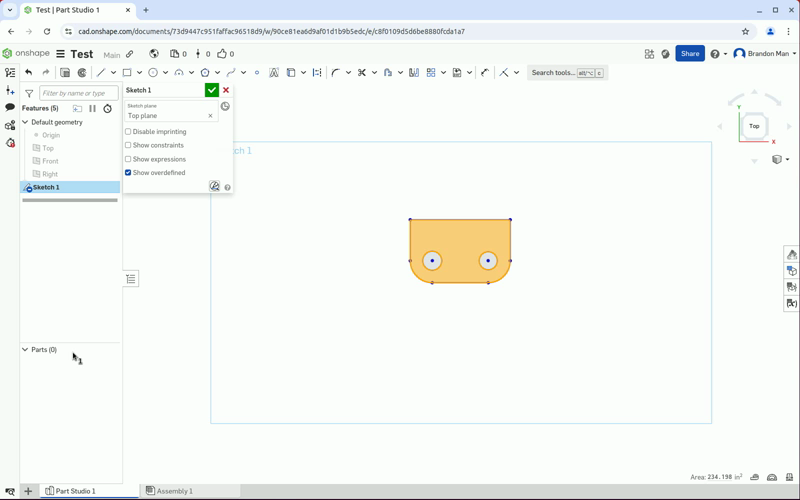
key(shift+y)
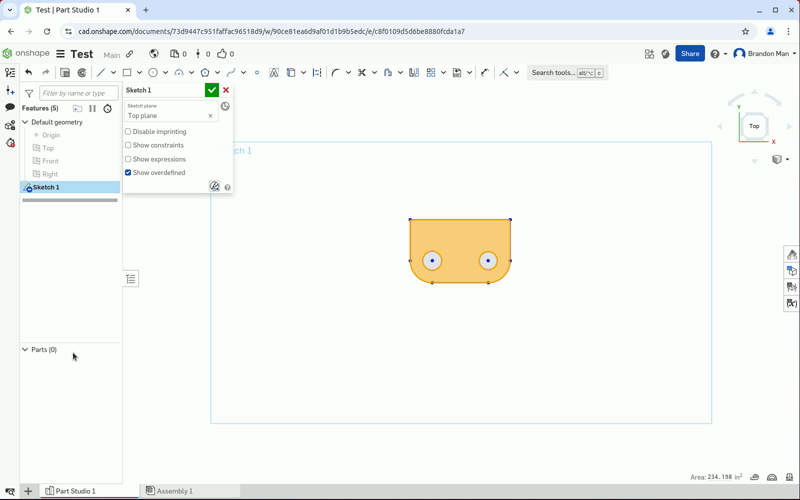
key(shift+e)
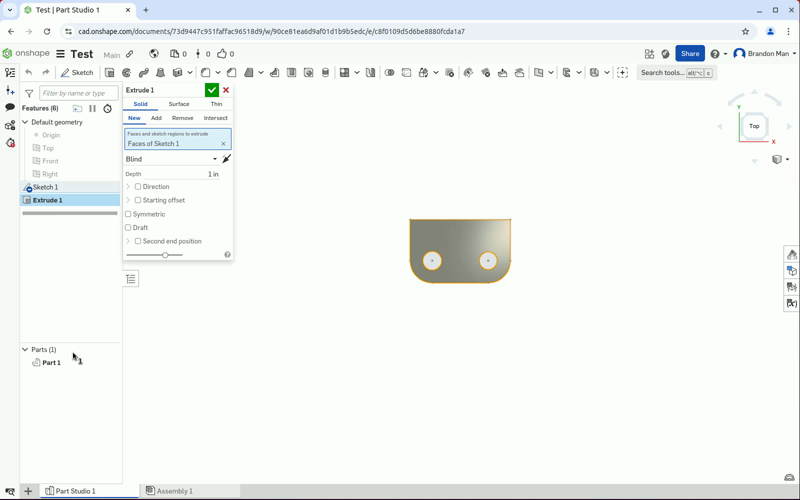
mouse_move(143, 106)
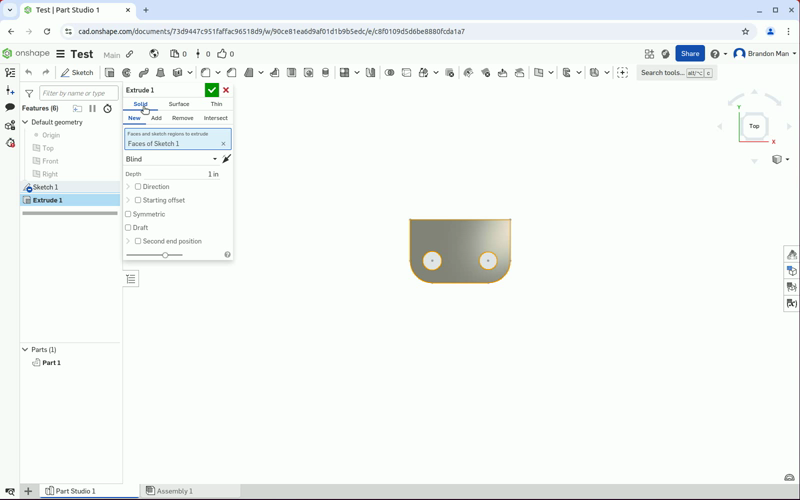
click(143, 106)
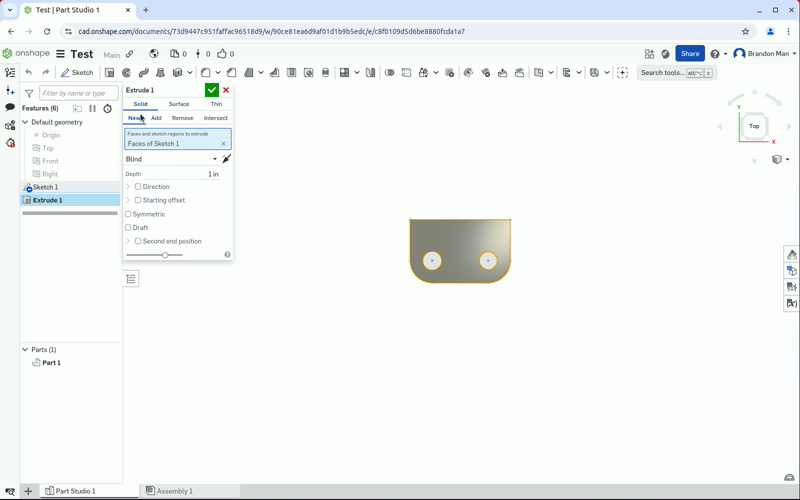
mouse_move(137, 120)
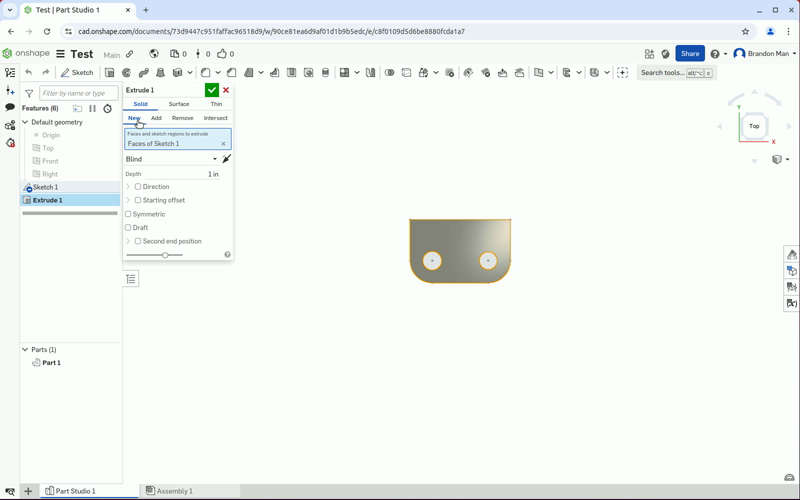
click(137, 120)
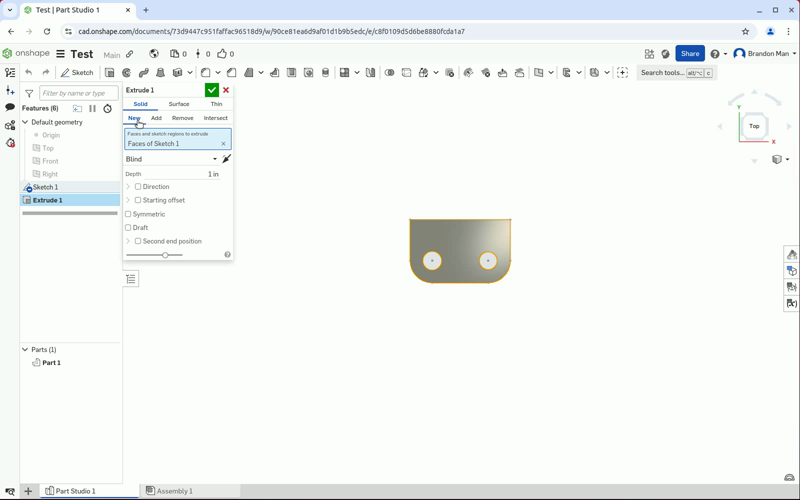
key(tab, 4)
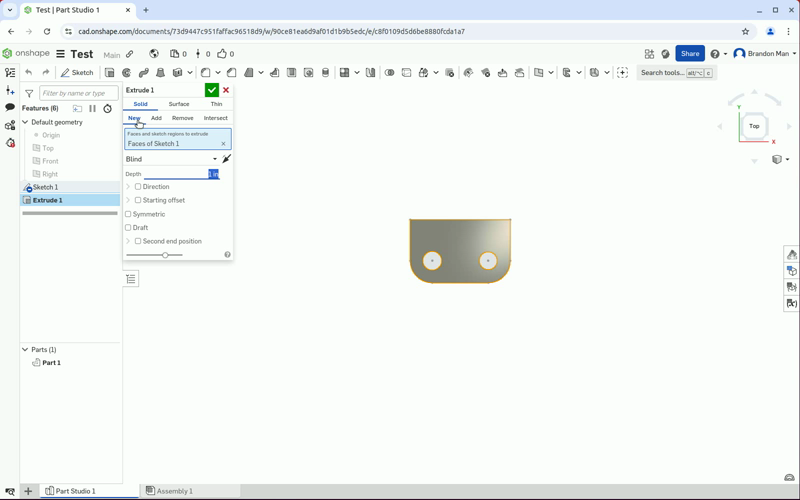
text(-3.129)
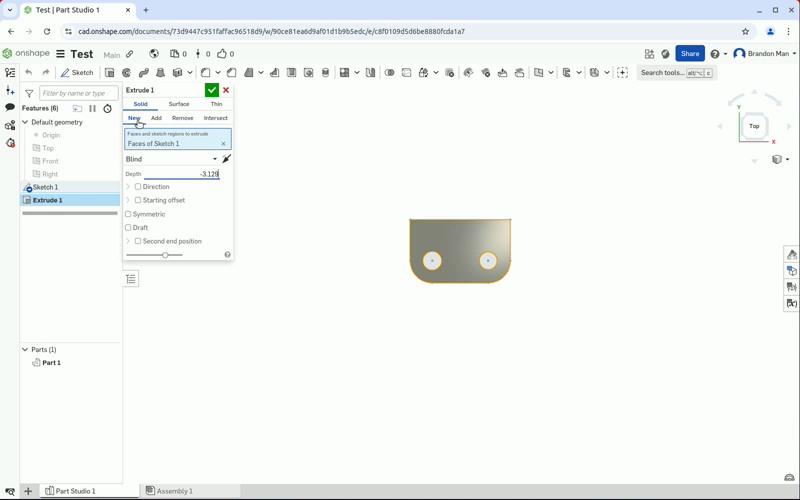
key(enter)
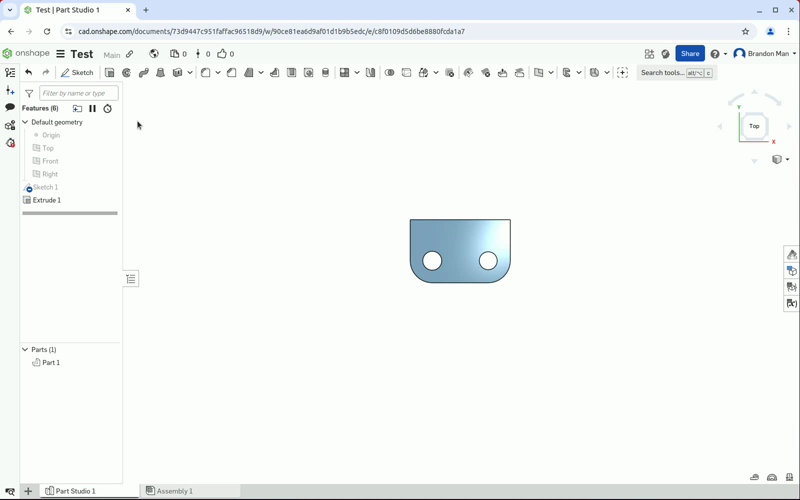
key(shift+h)
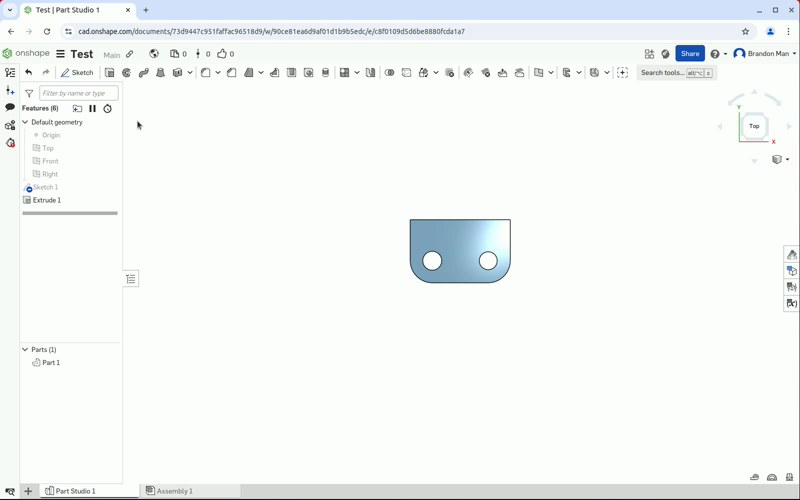
key(shift+h)
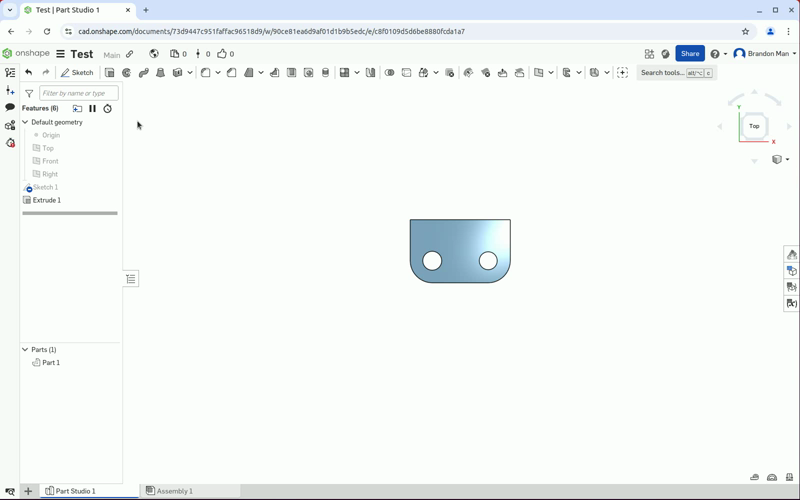
mouse_move(73, 189)
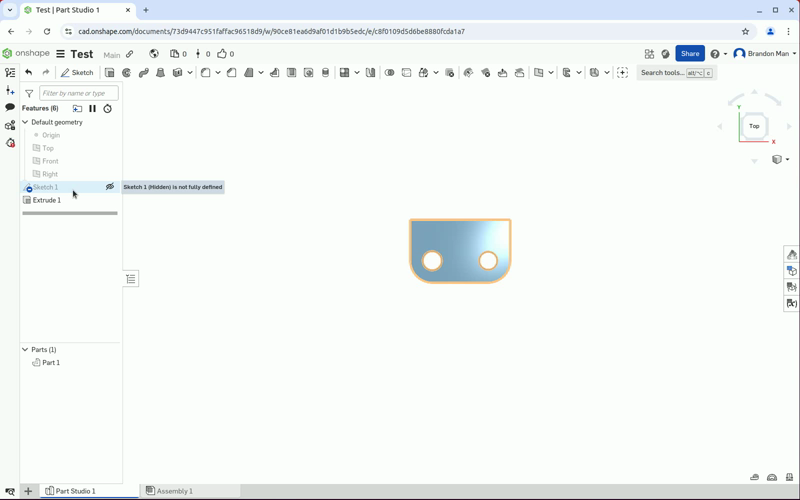
click(73, 189)
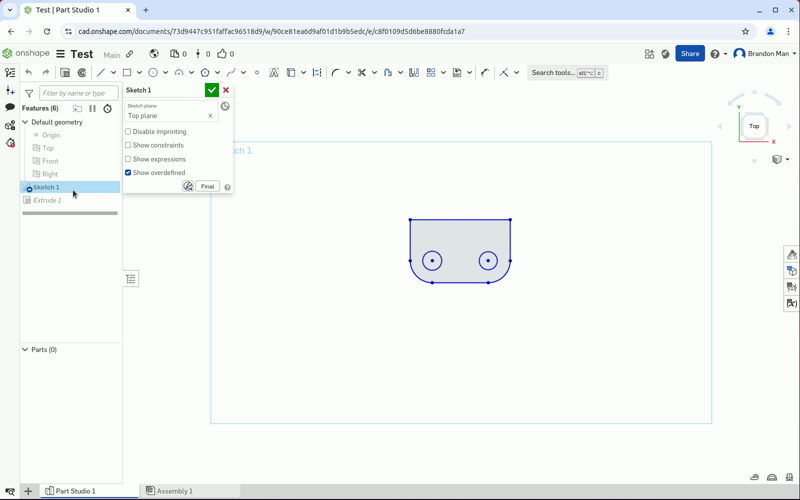
mouse_move(229, 92)
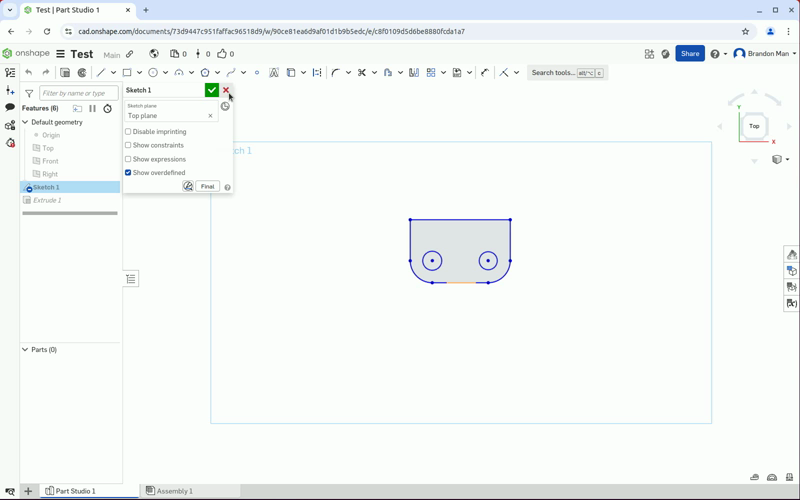
click(229, 92)
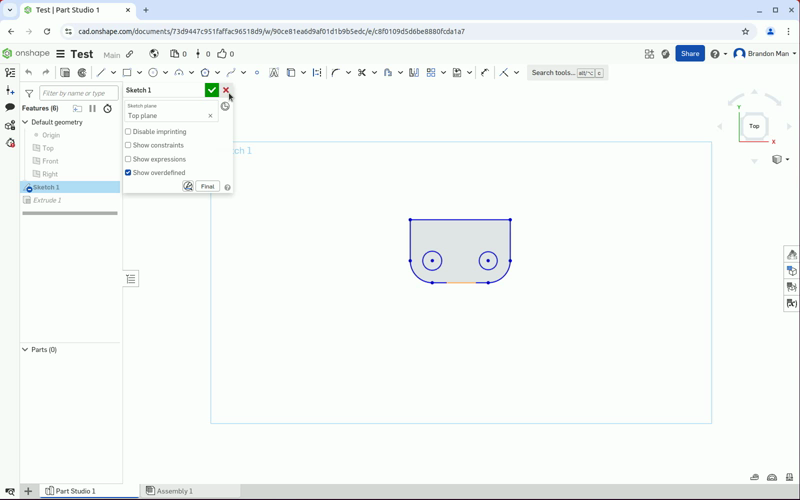
key(shift+s)
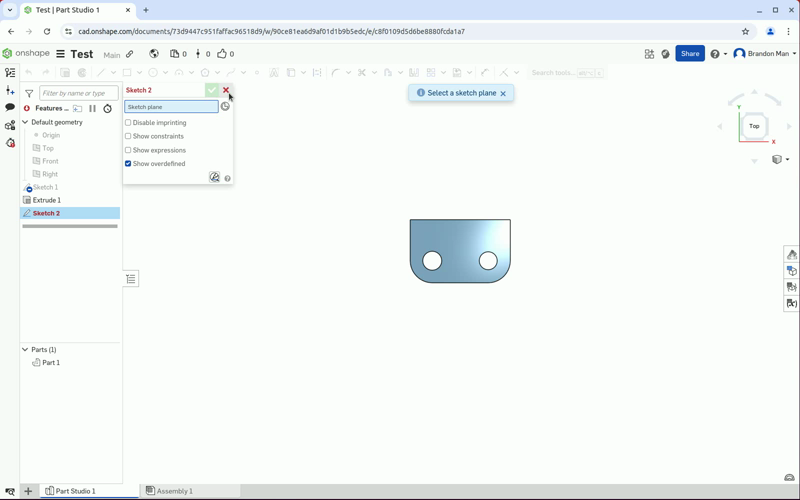
mouse_move(73, 150)
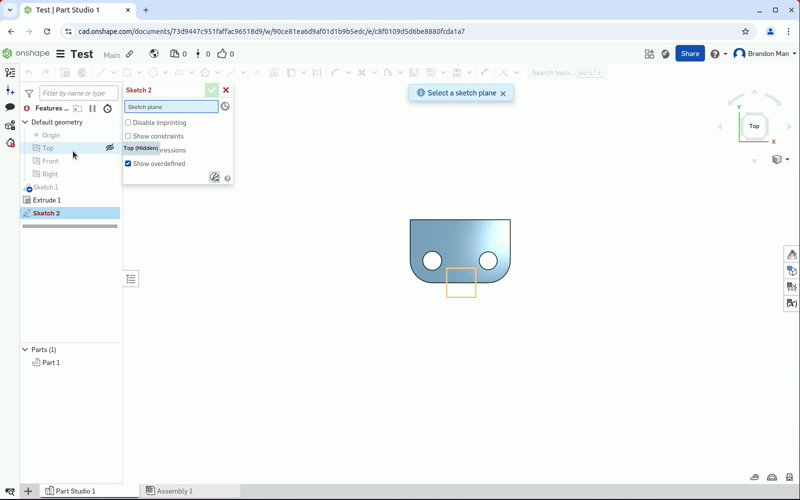
click(73, 150)
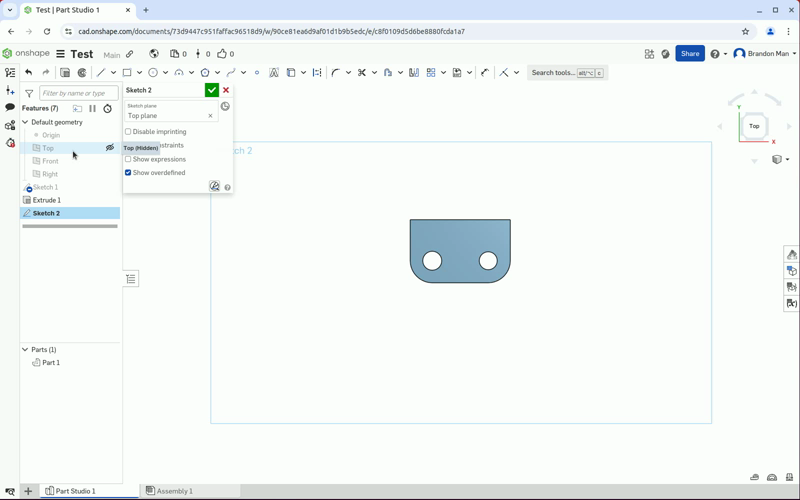
mouse_move(73, 352)
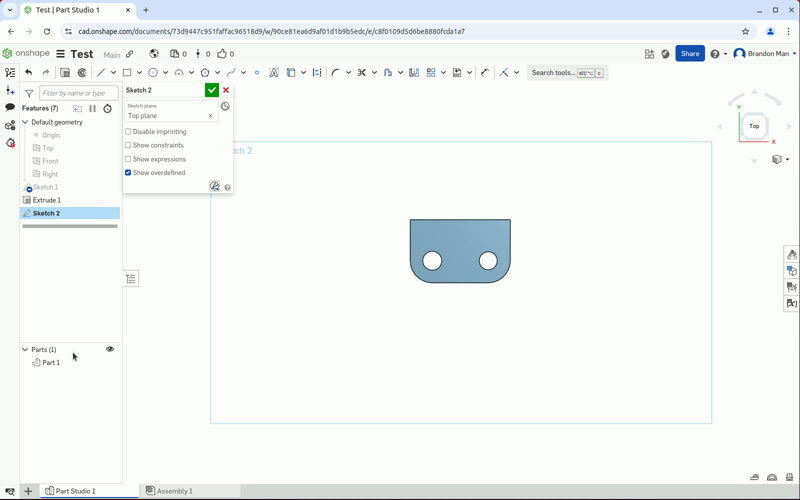
key(y)
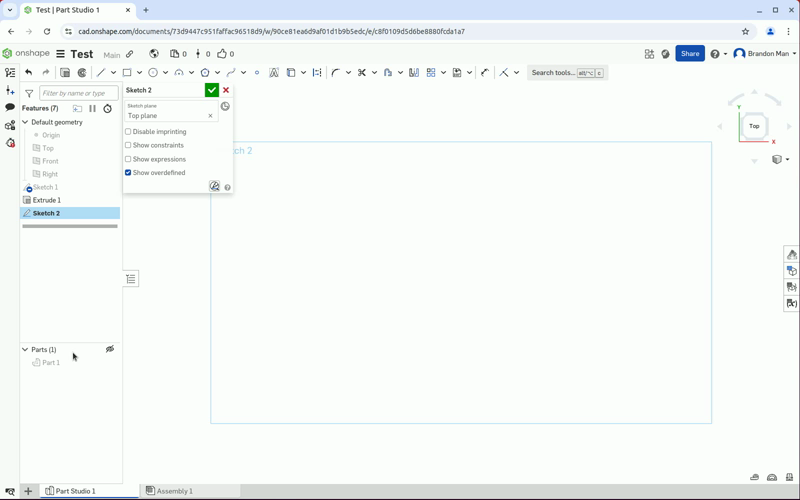
key(a)
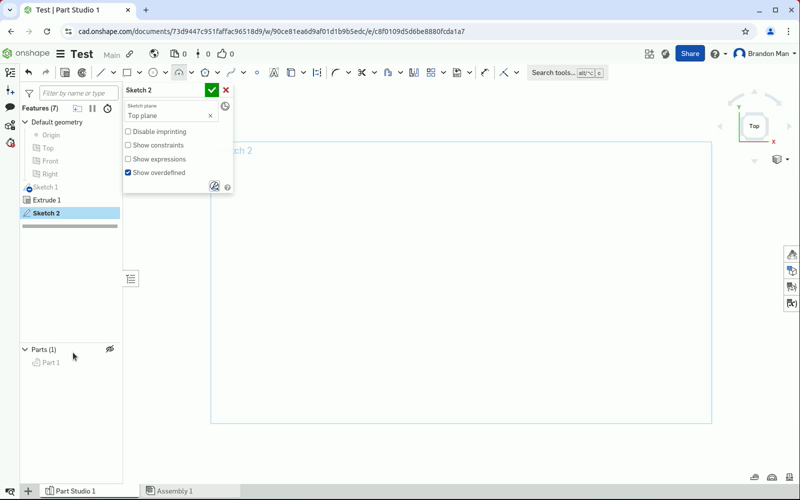
key_down(shift)
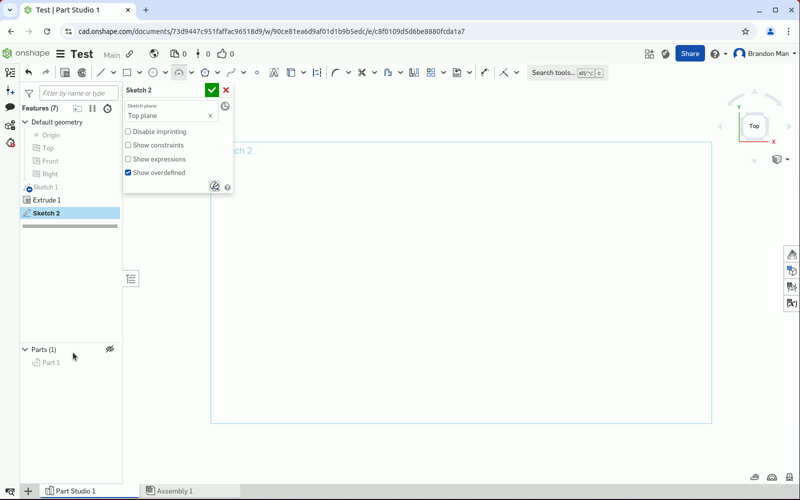
mouse_move(410, 260)
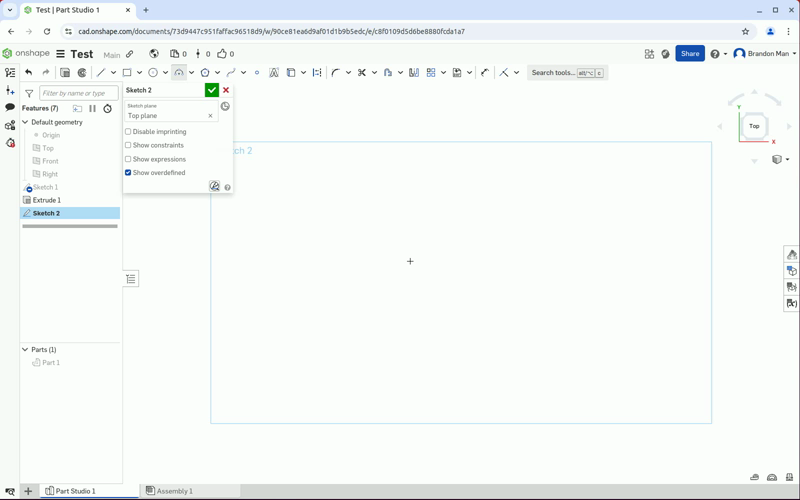
click(410, 260)
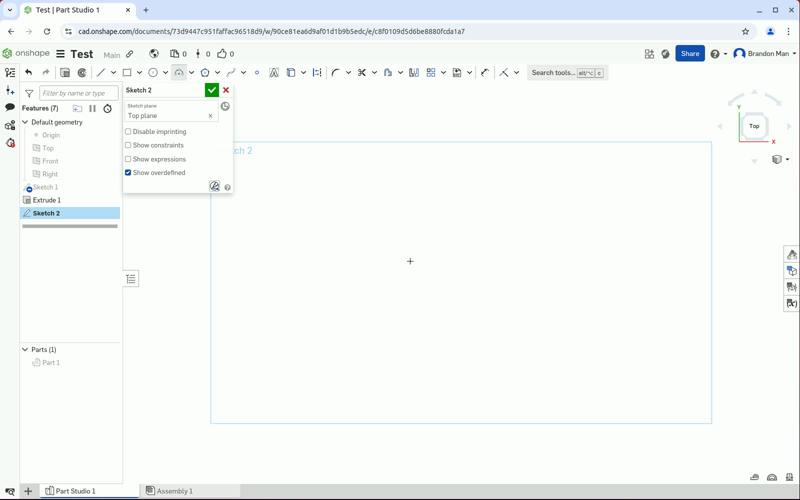
key_up(shift)
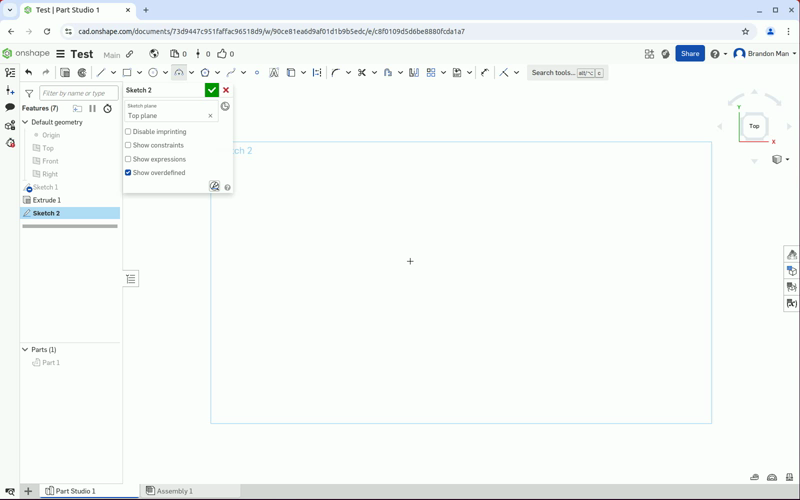
key_down(shift)
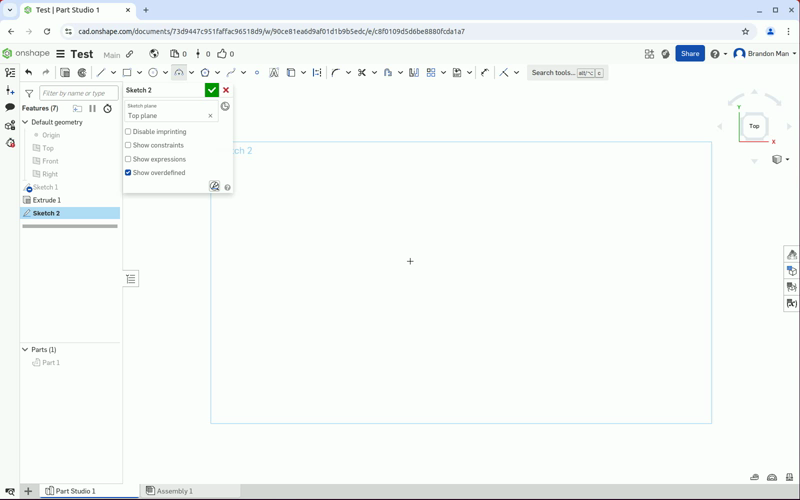
mouse_move(432, 282)
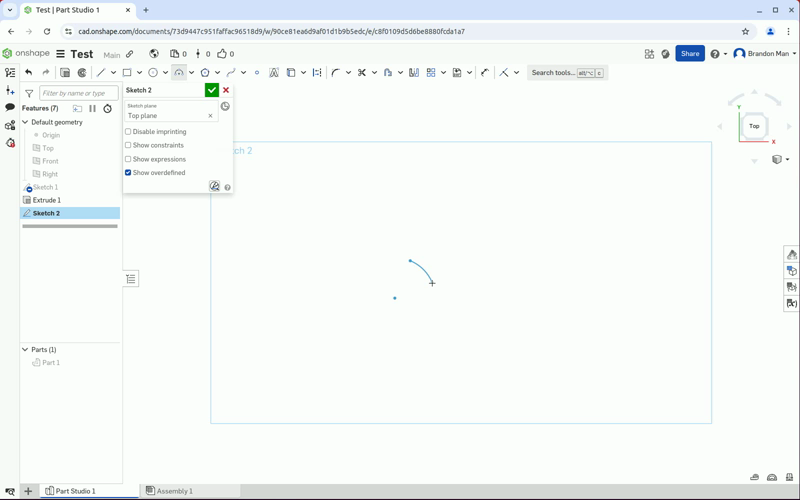
click(432, 282)
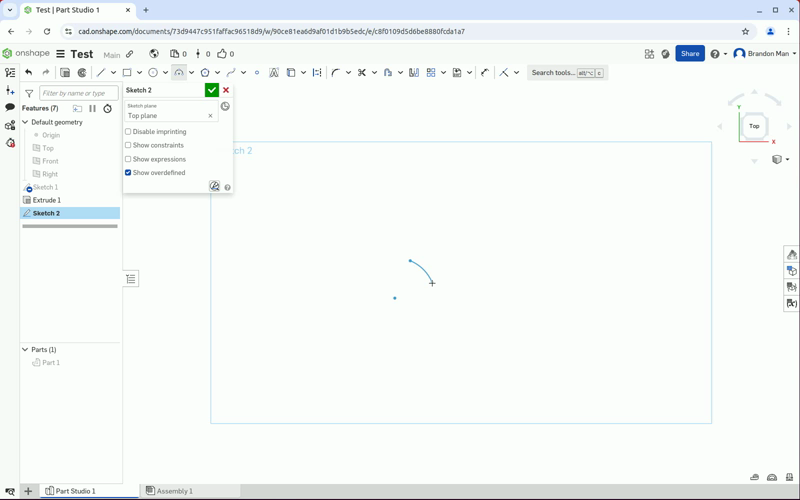
mouse_move(416, 276)
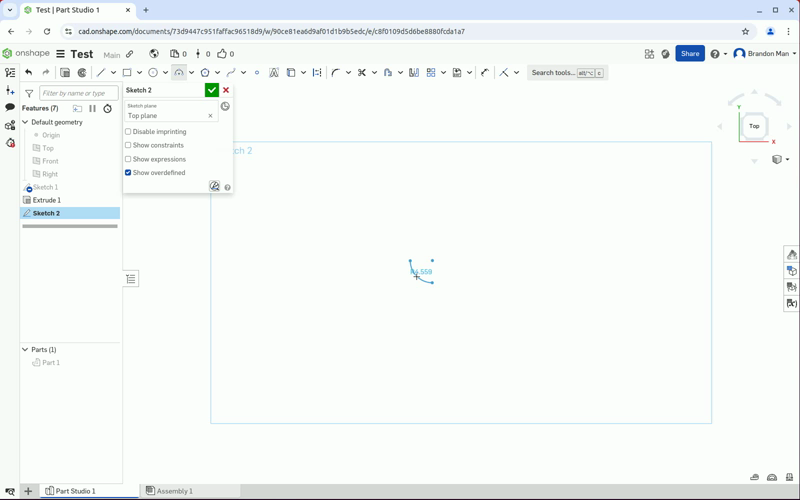
click(416, 276)
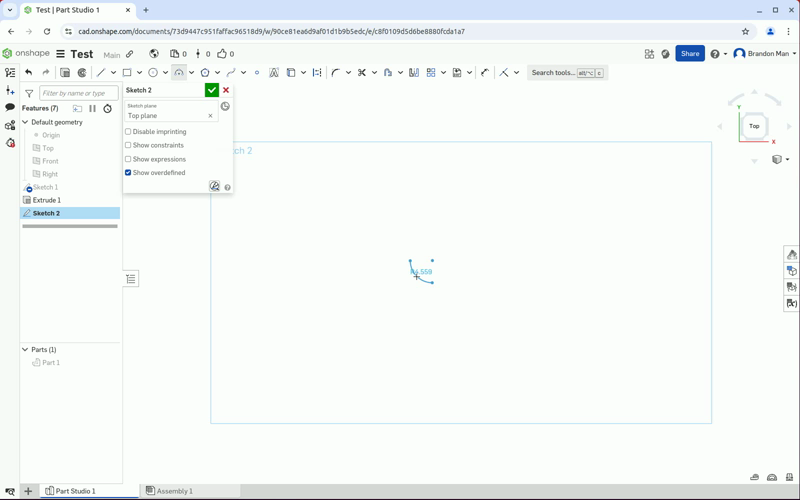
key_up(shift)
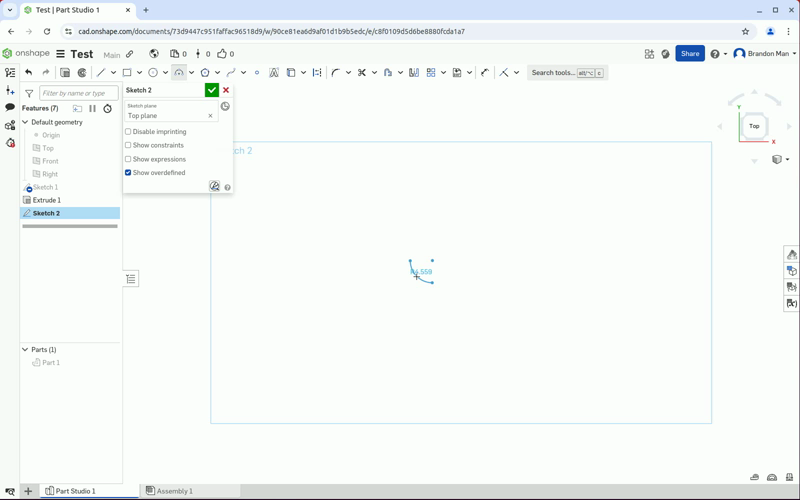
key(esc)
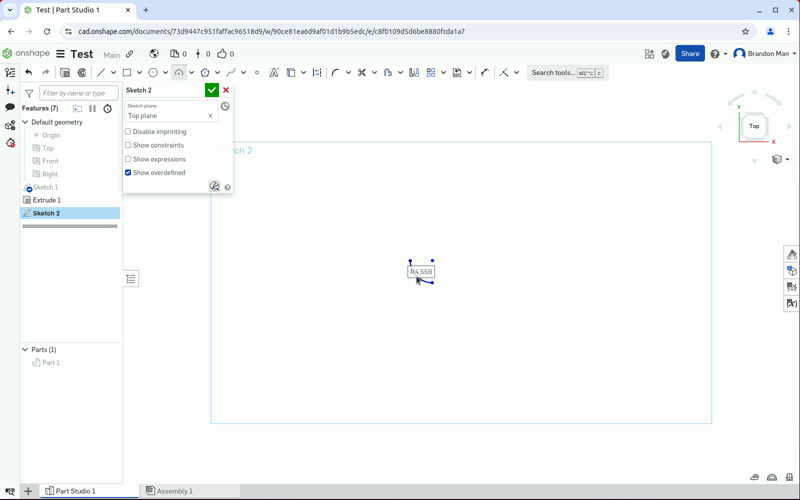
key(l)
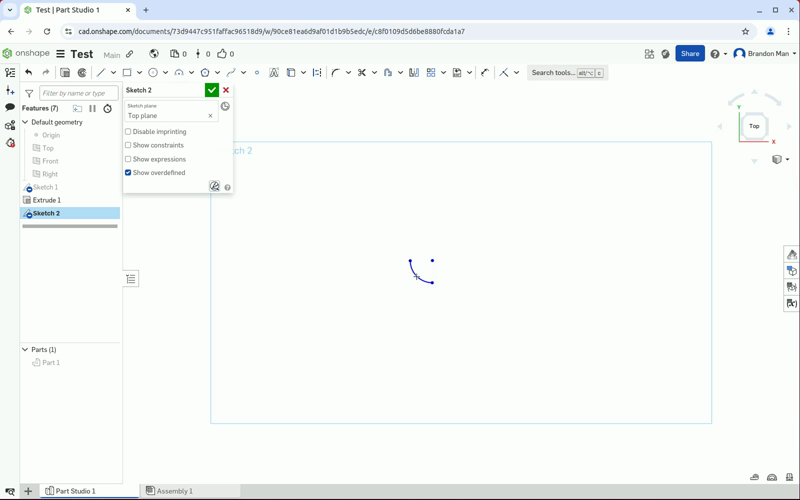
mouse_move(432, 282)
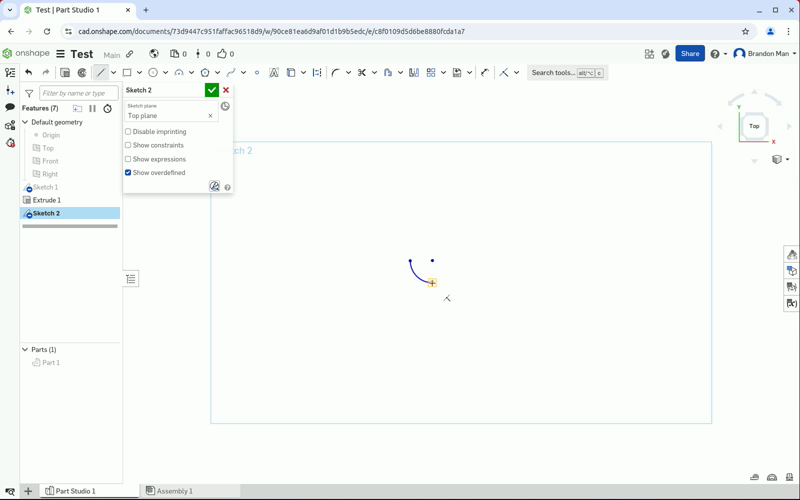
click(432, 282)
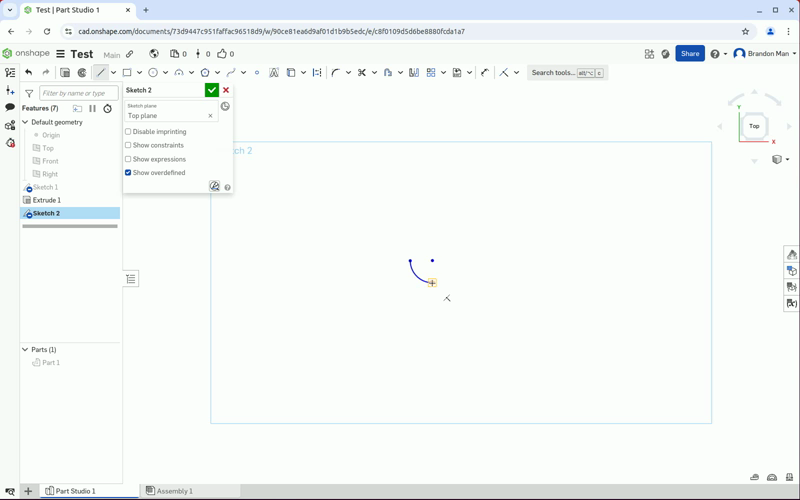
key_down(shift)
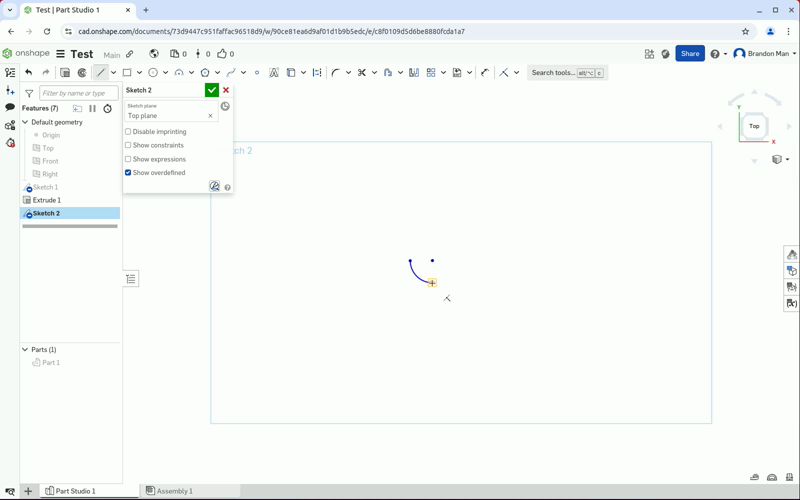
mouse_move(462, 282)
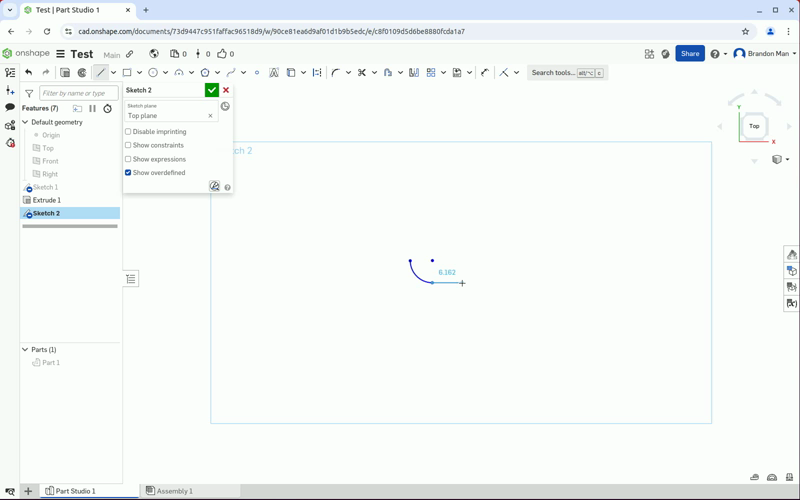
mouse_move(488, 282)
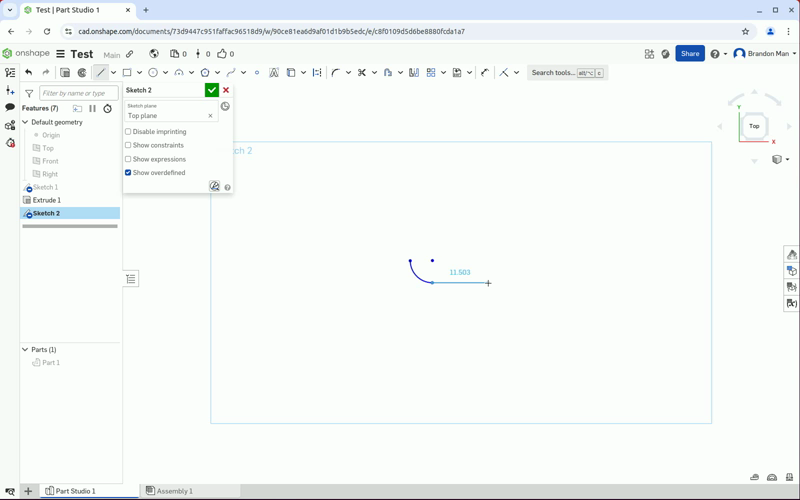
click(488, 282)
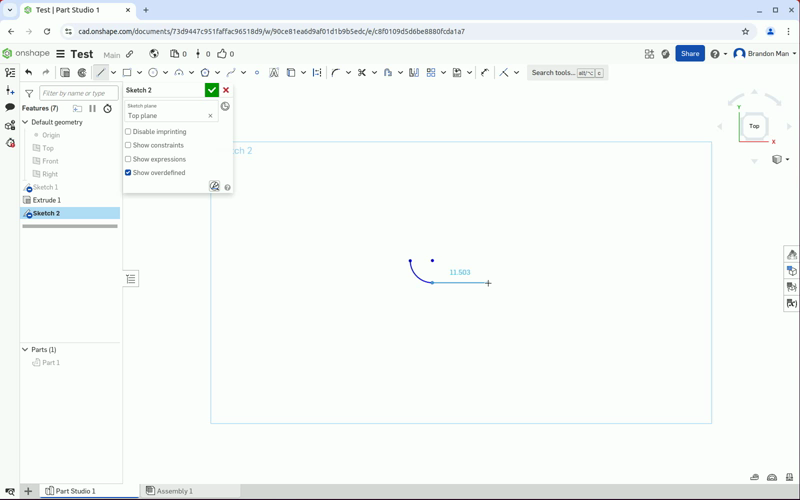
key_up(shift)
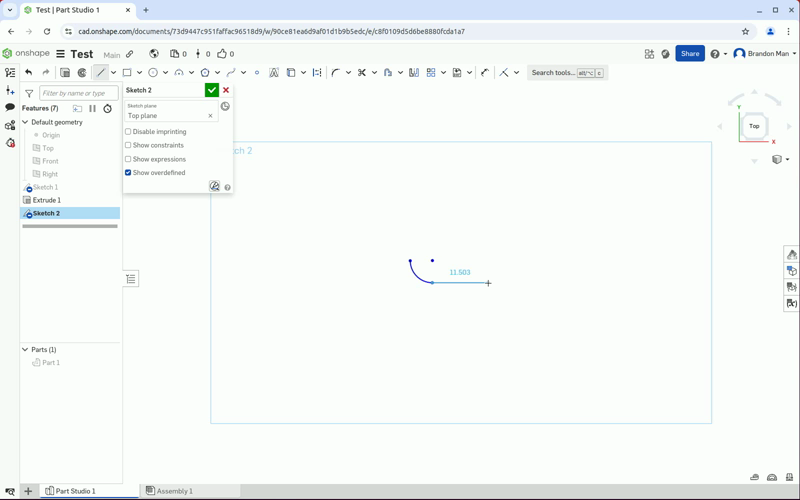
key(esc)
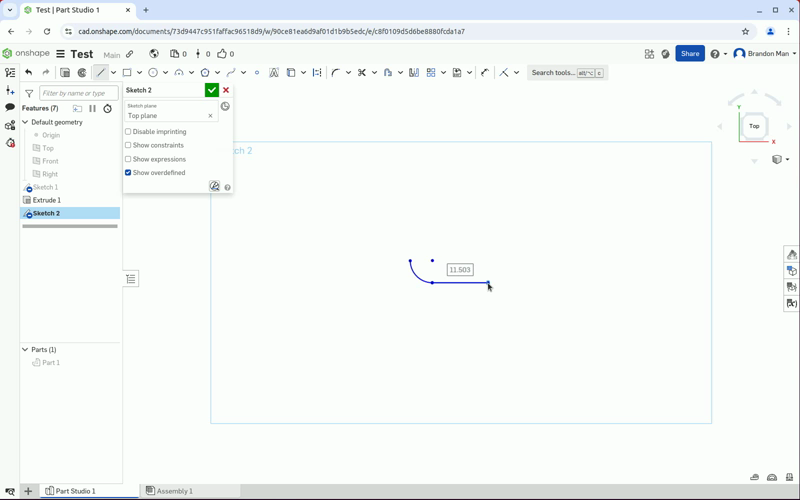
key(a)
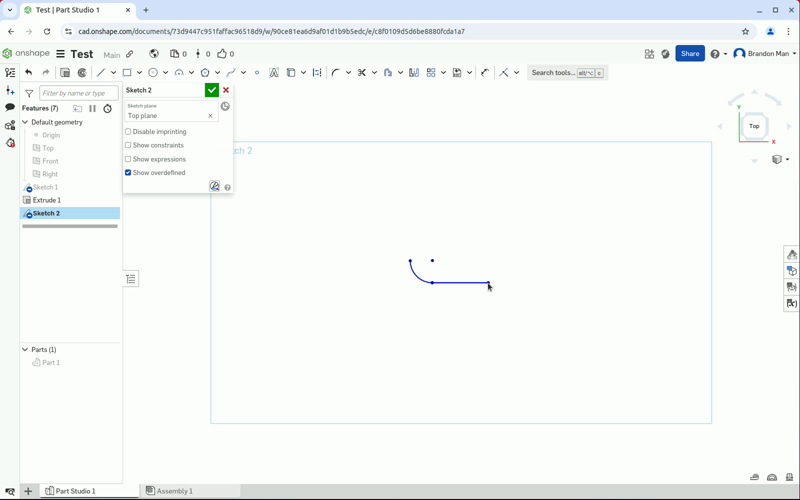
mouse_move(488, 282)
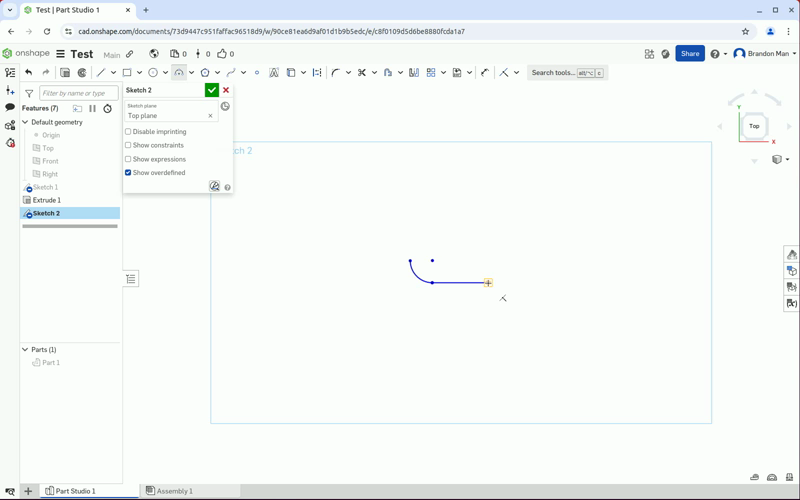
click(488, 282)
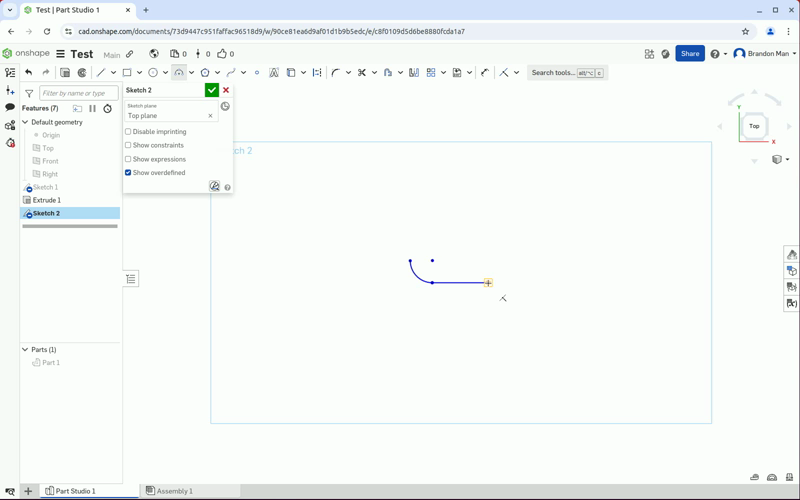
key_down(shift)
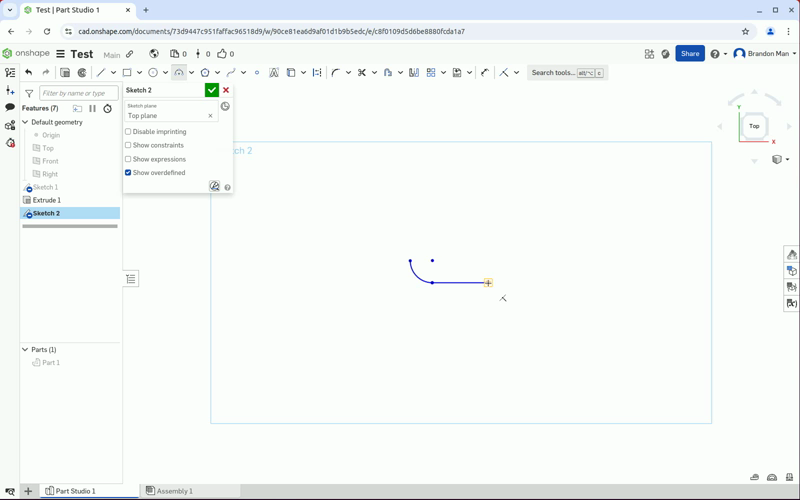
mouse_move(510, 260)
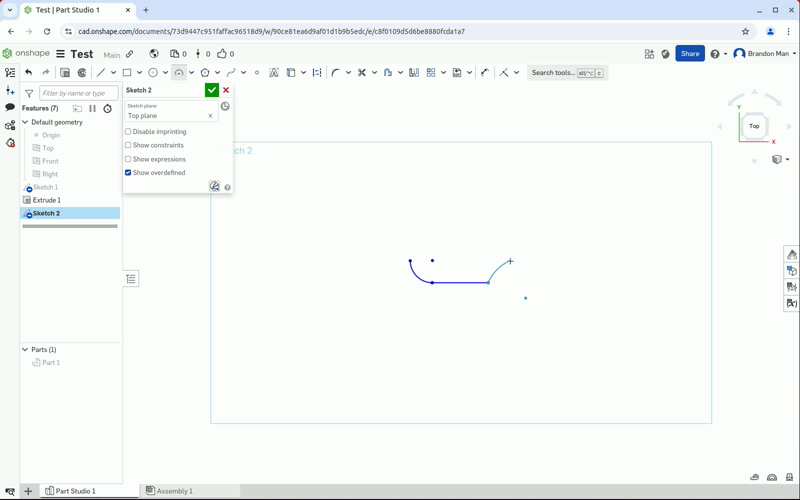
click(510, 260)
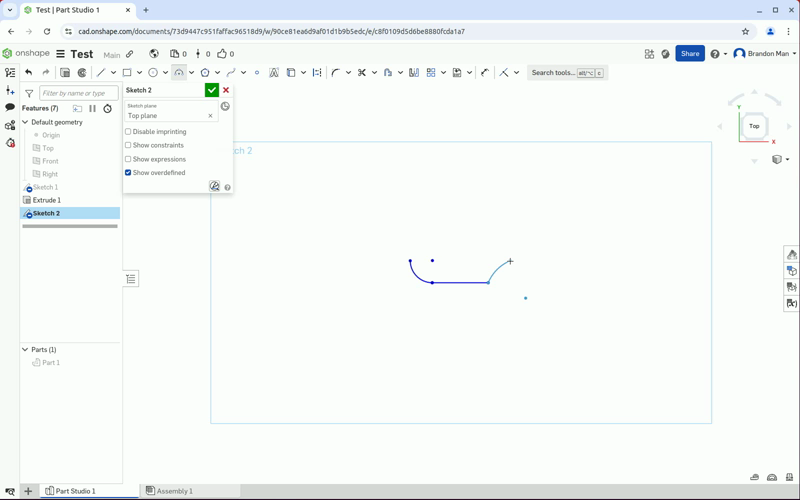
mouse_move(503, 276)
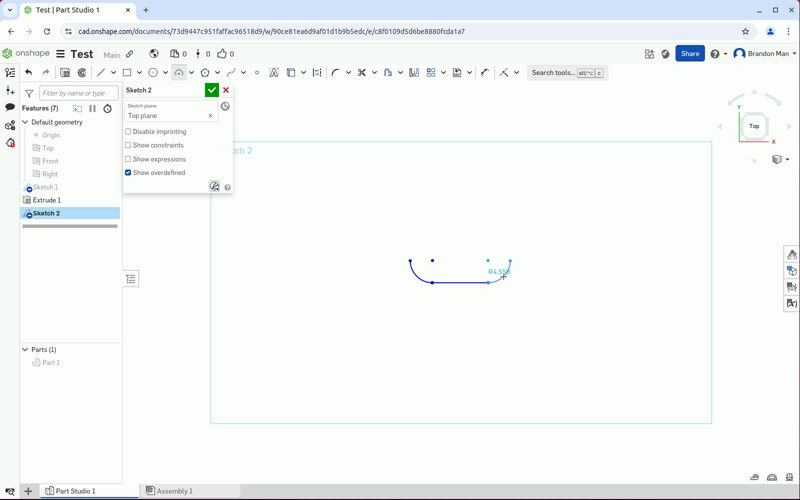
click(503, 276)
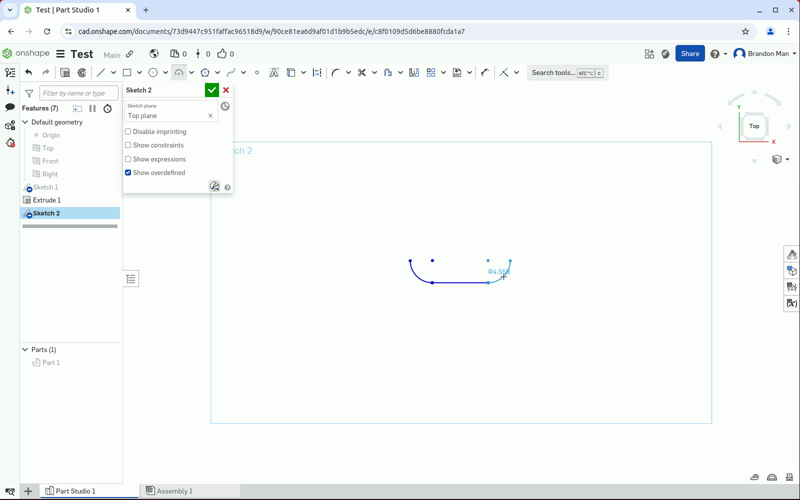
key_up(shift)
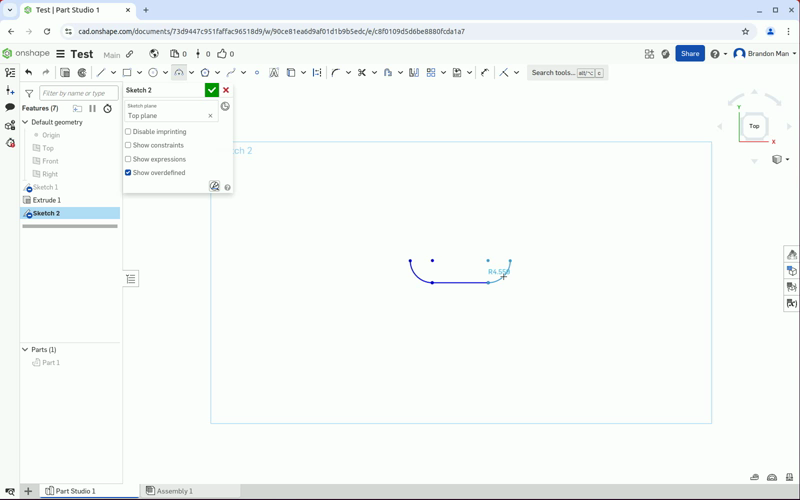
key(esc)
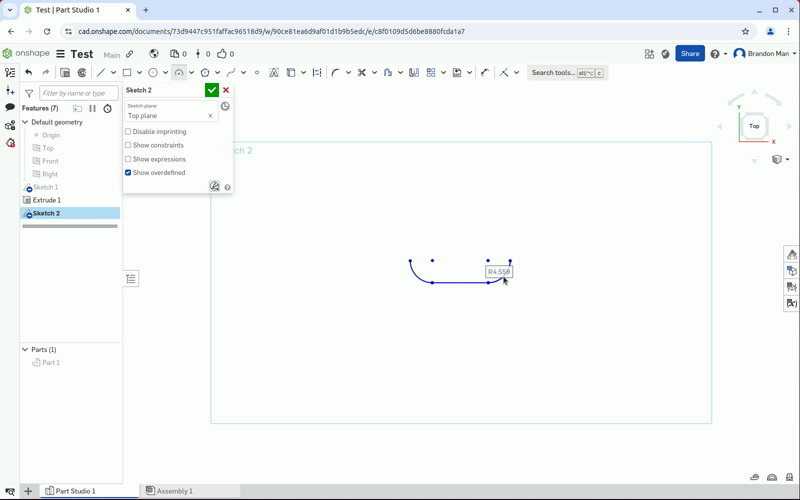
key(l)
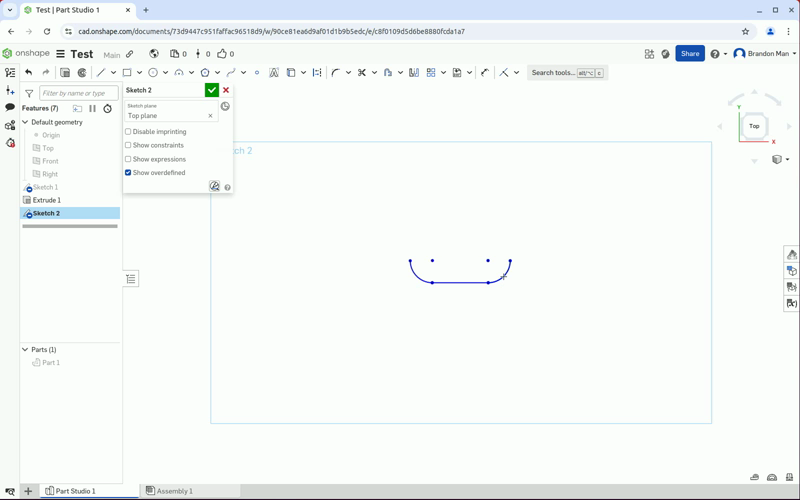
mouse_move(510, 260)
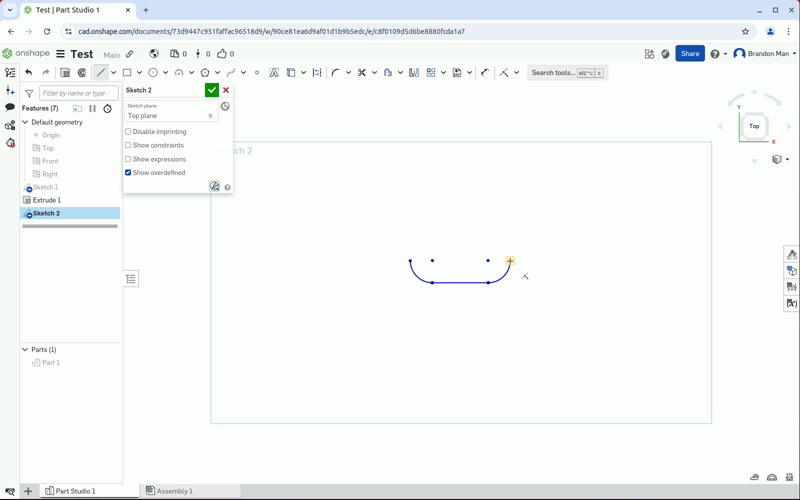
click(510, 260)
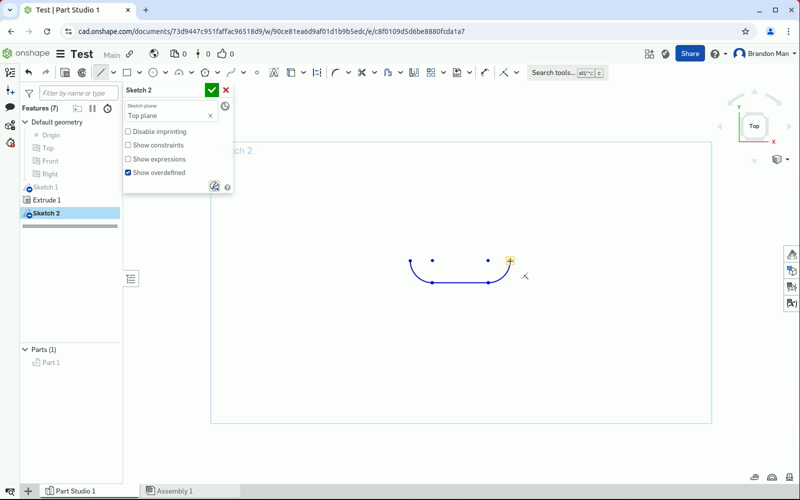
key_down(shift)
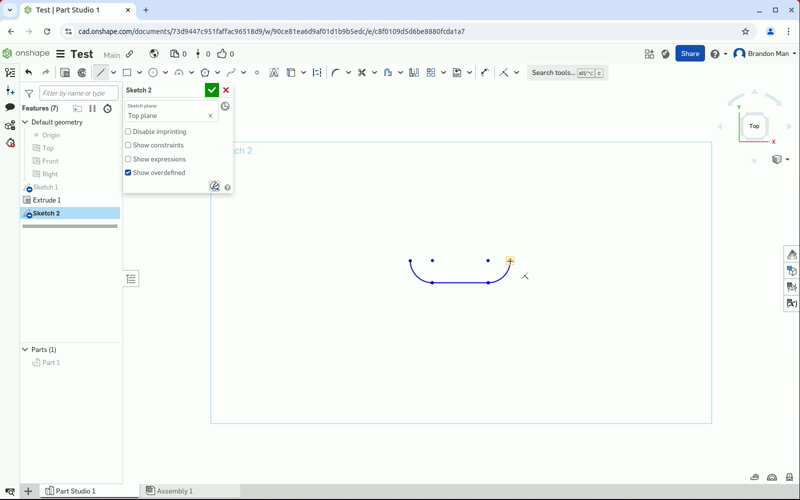
mouse_move(540, 260)
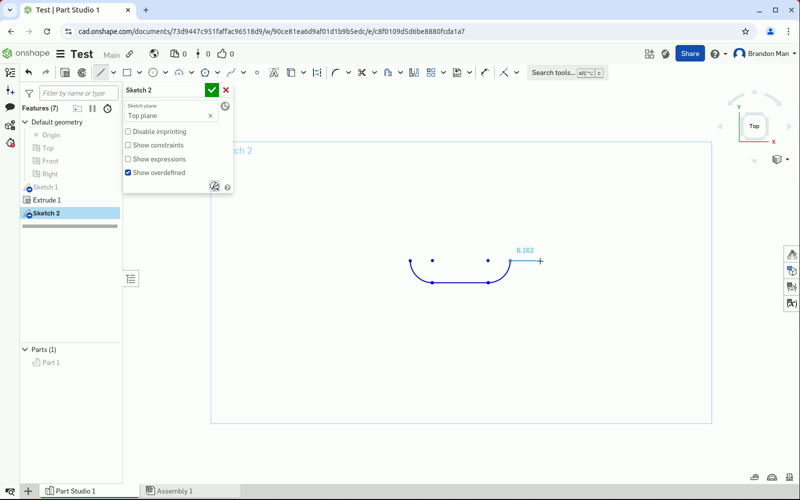
mouse_move(510, 219)
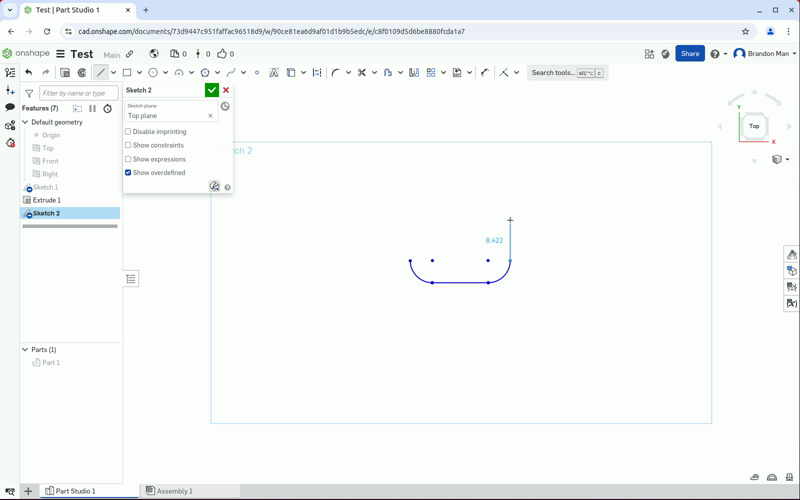
click(510, 219)
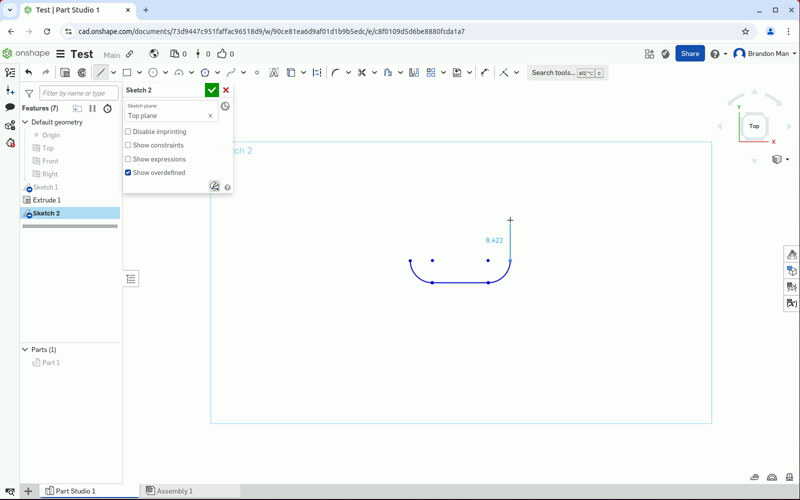
key_up(shift)
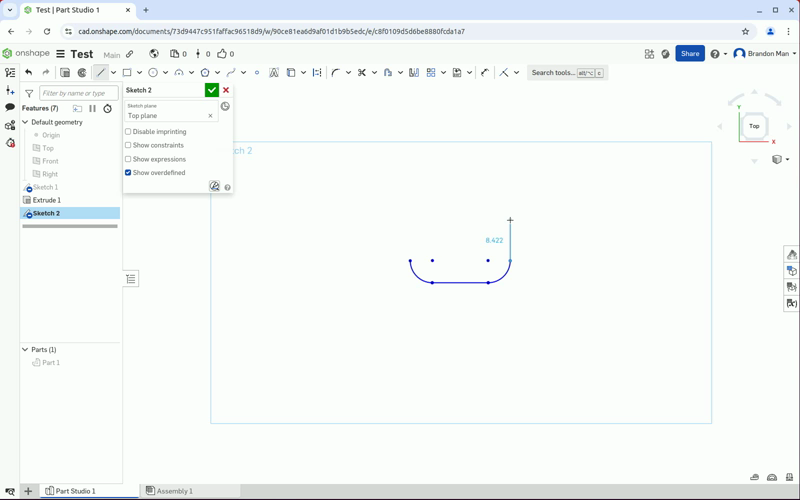
key_down(shift)
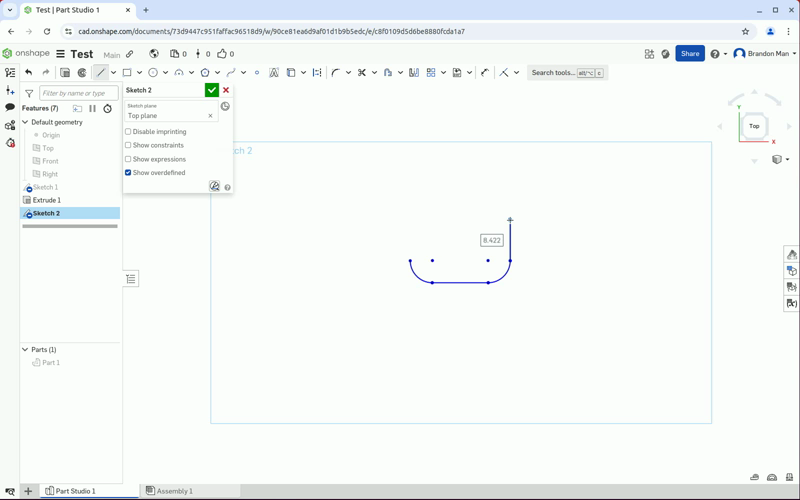
mouse_move(410, 219)
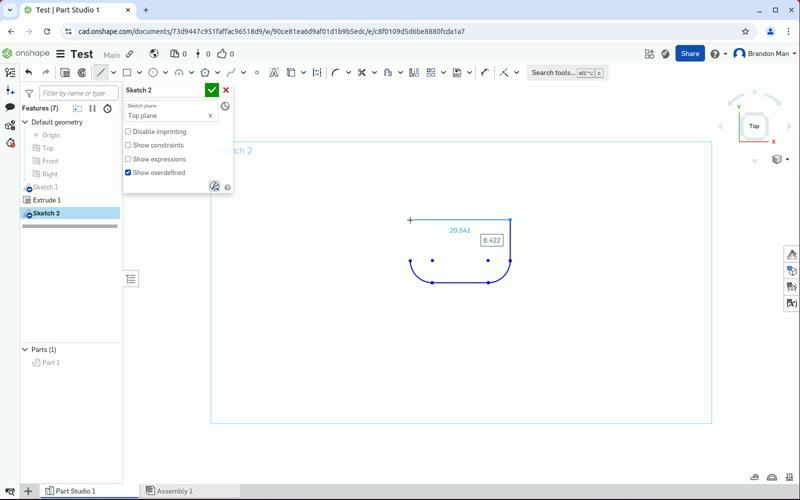
click(410, 219)
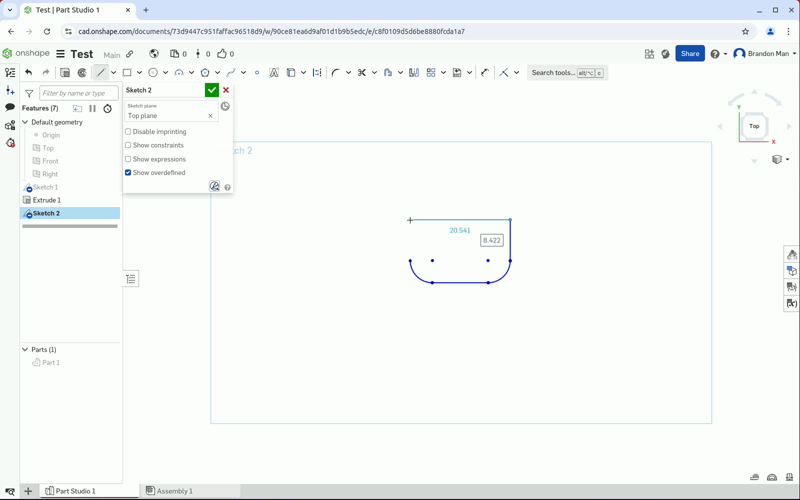
key_up(shift)
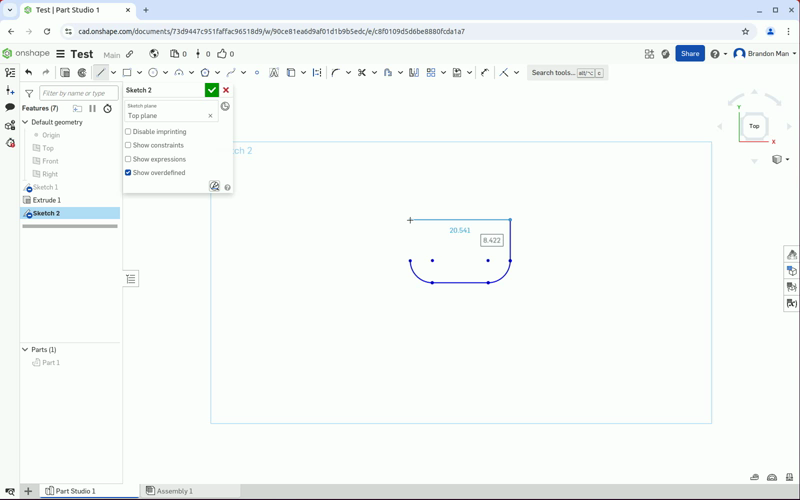
mouse_move(440, 219)
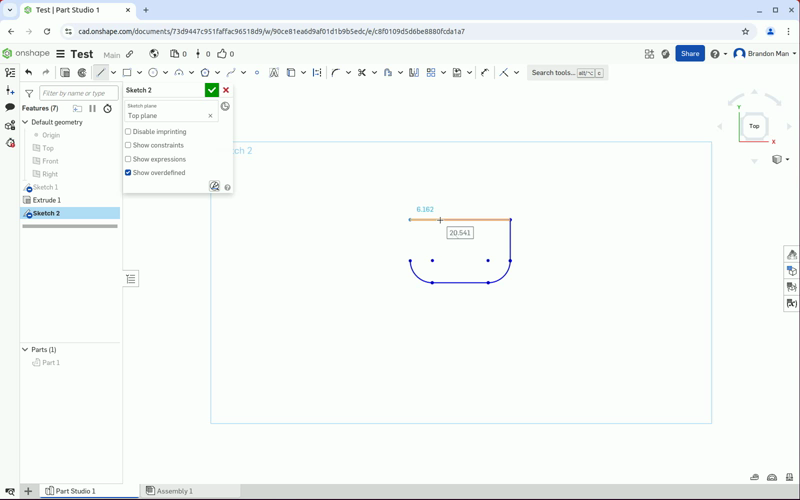
key_down(shift)
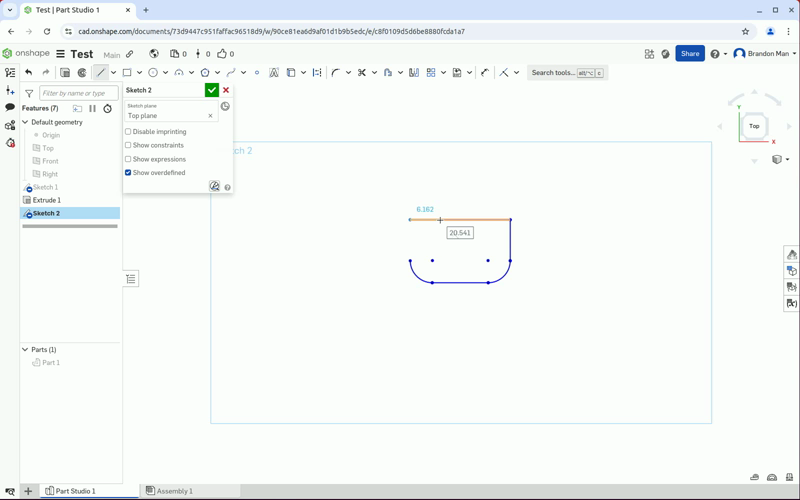
mouse_move(410, 260)
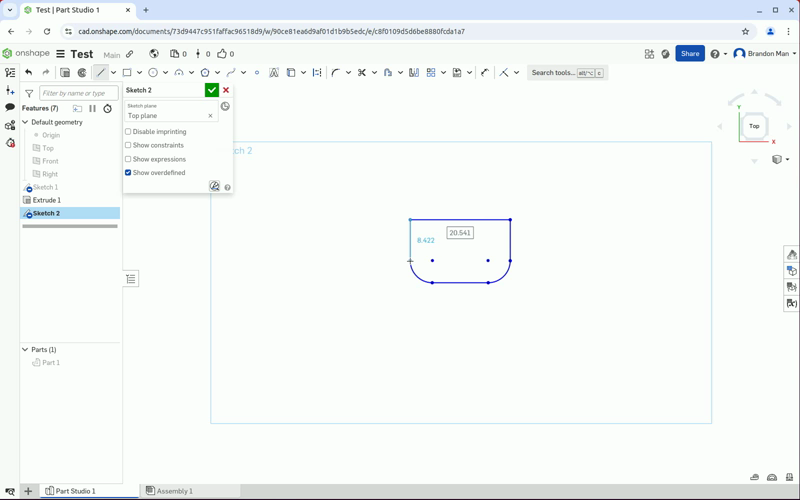
key_up(shift)
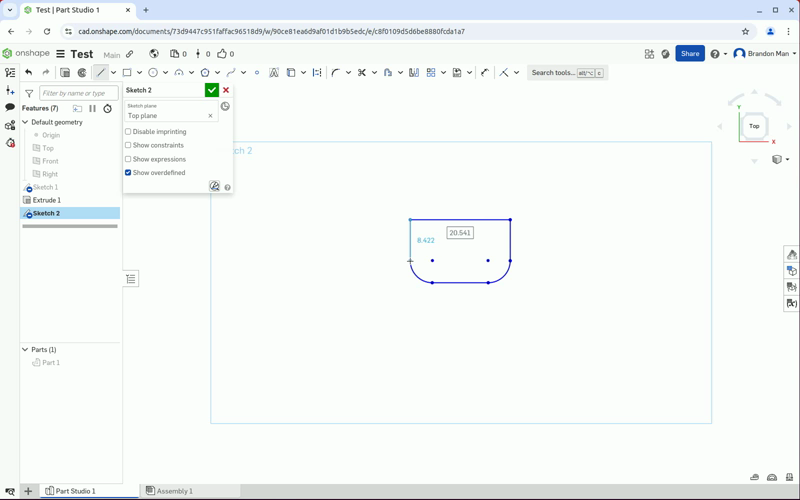
click(410, 260)
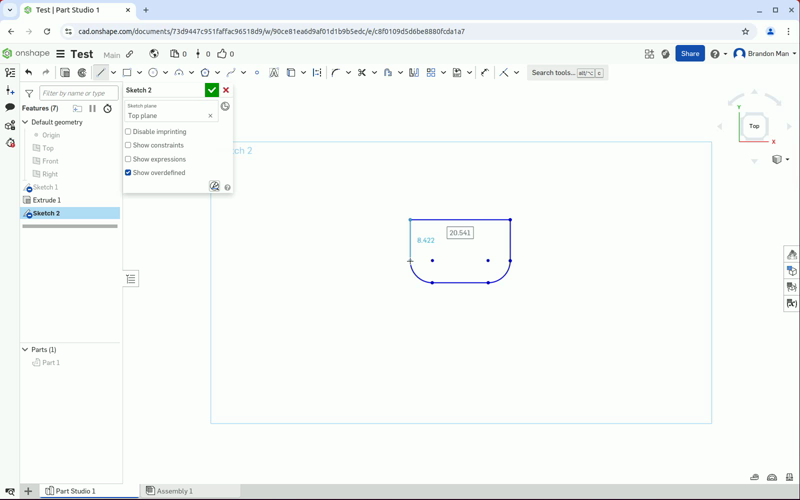
key(esc)
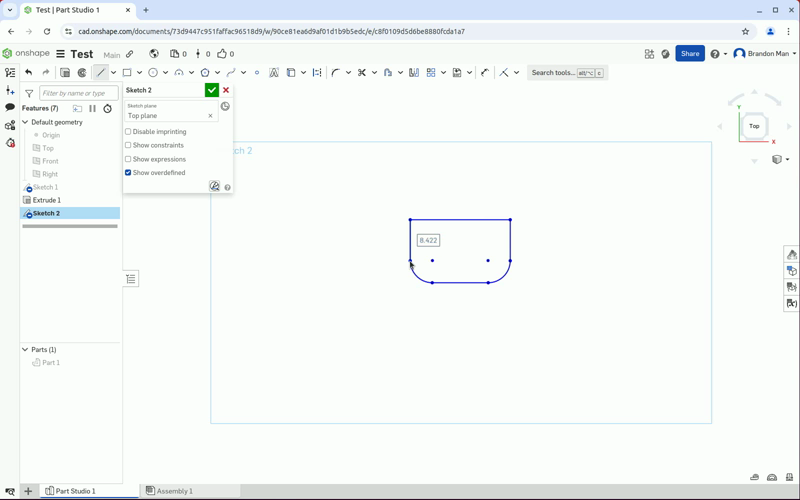
key(c)
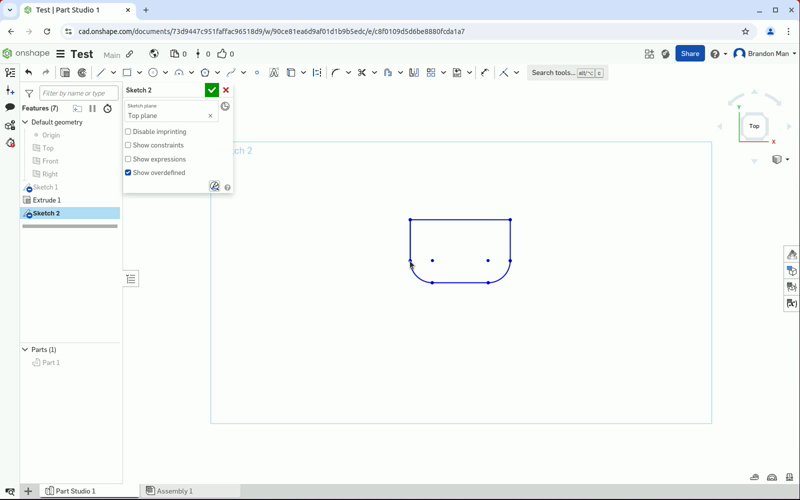
key_down(shift)
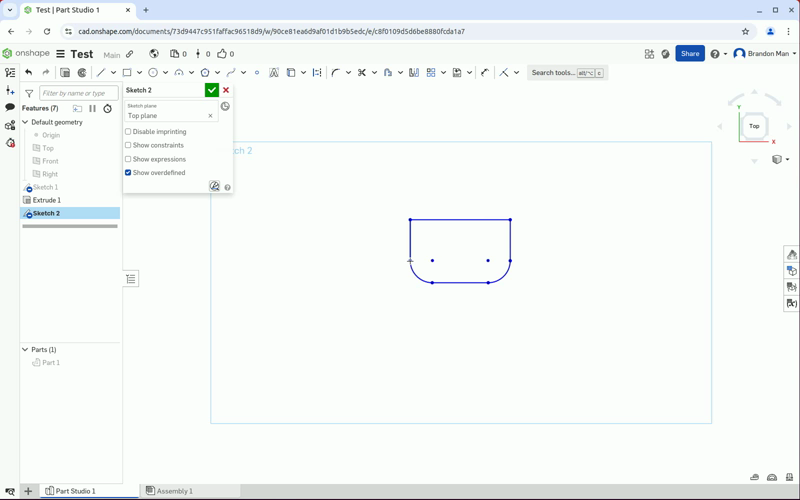
mouse_move(432, 260)
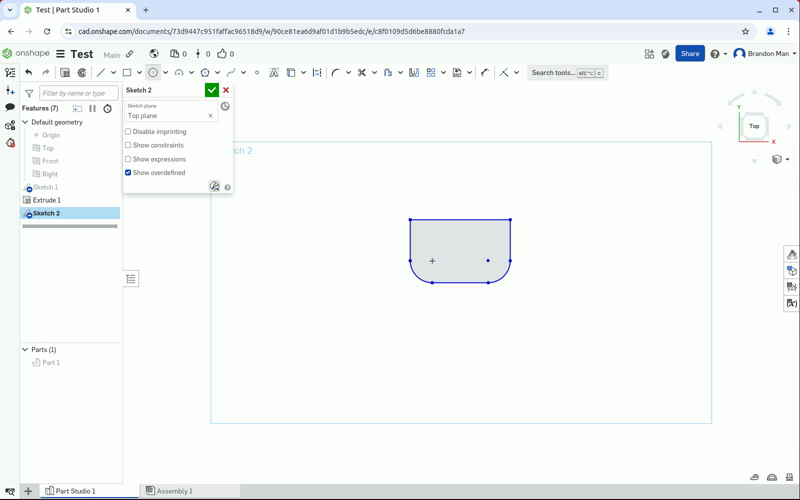
click(432, 260)
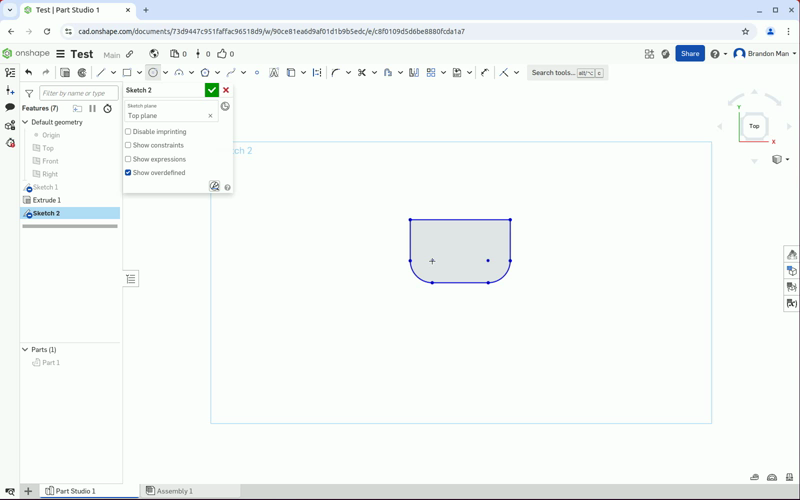
key_up(shift)
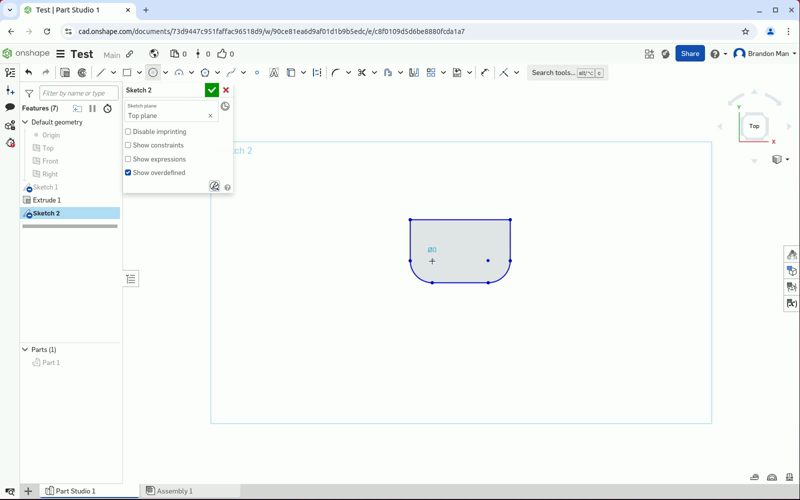
mouse_move(441, 260)
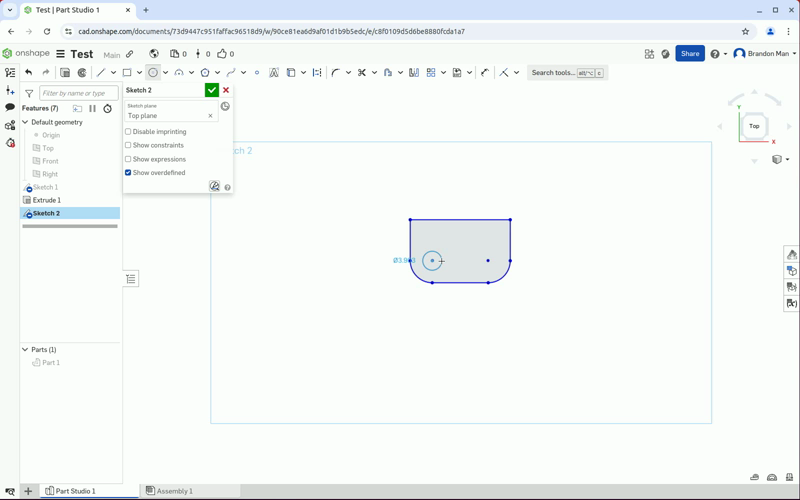
click(441, 260)
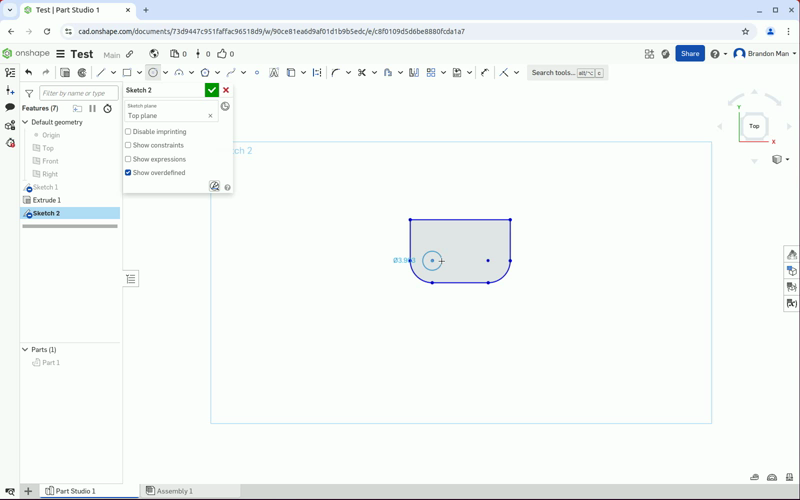
key(esc)
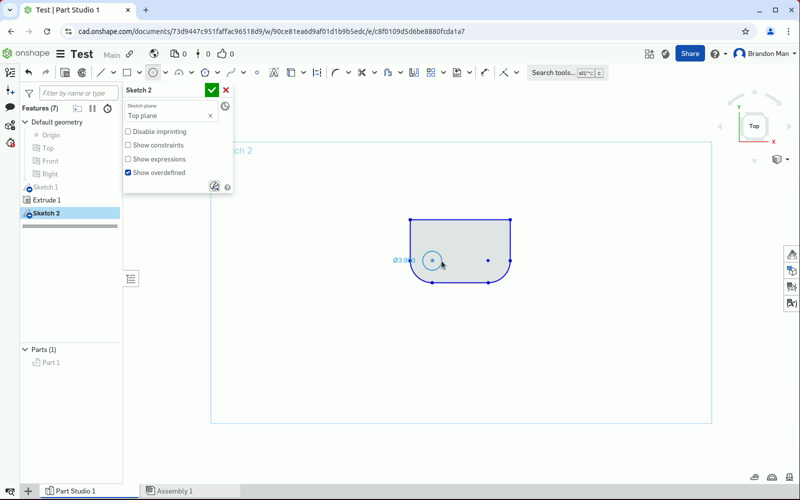
key(c)
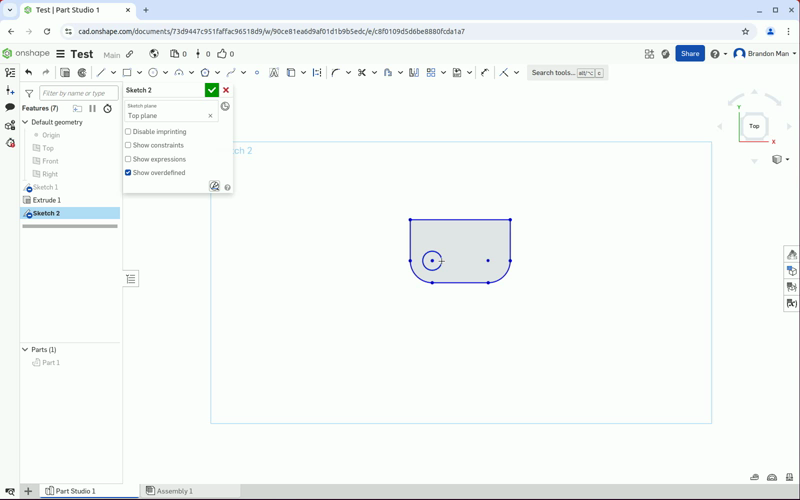
key_down(shift)
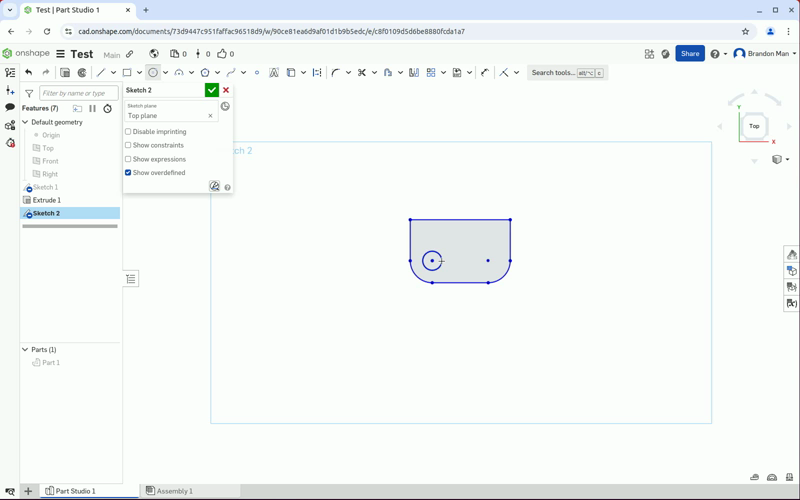
mouse_move(488, 260)
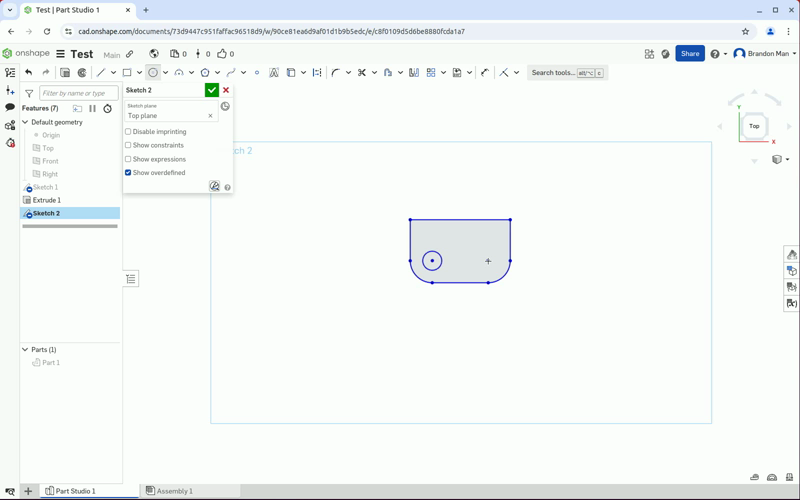
click(488, 260)
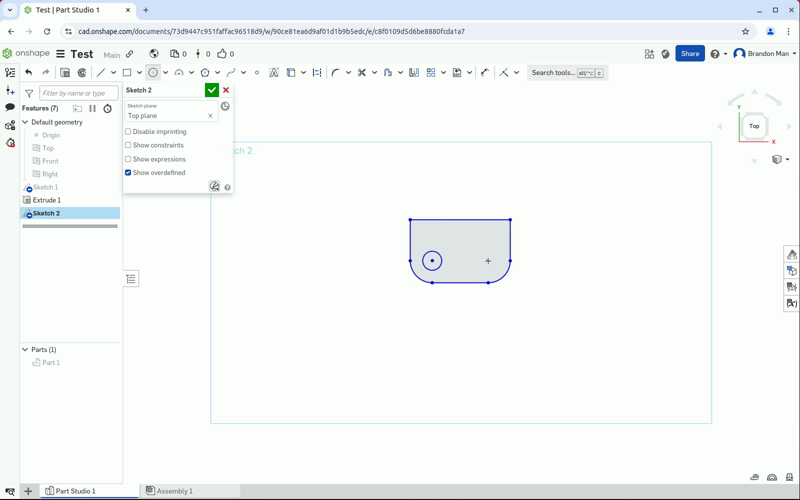
key_up(shift)
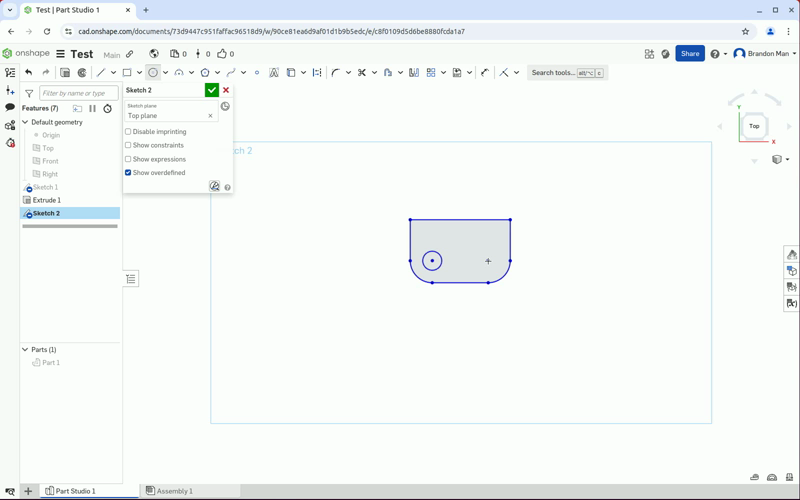
mouse_move(497, 260)
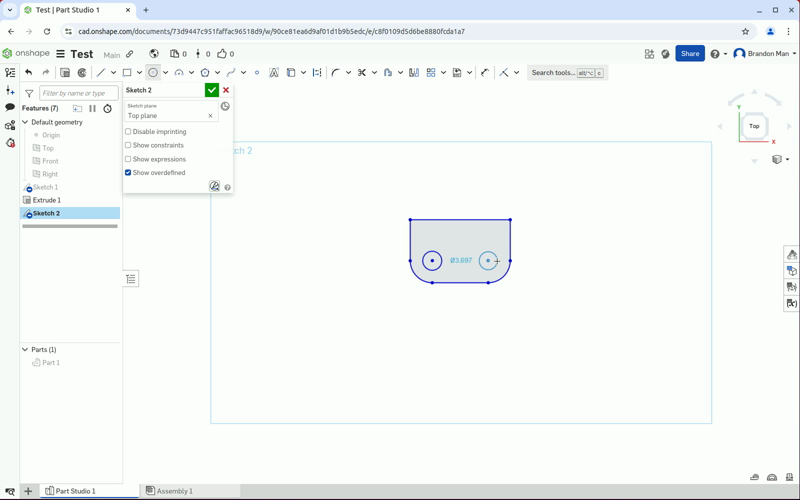
click(497, 260)
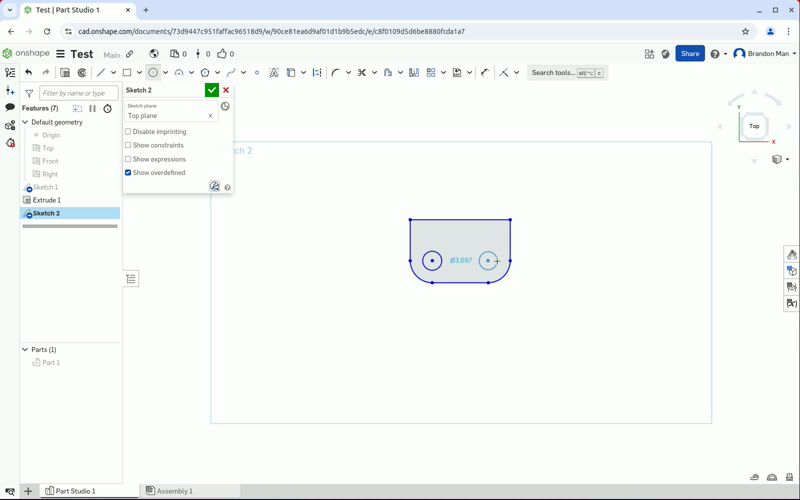
key(esc)
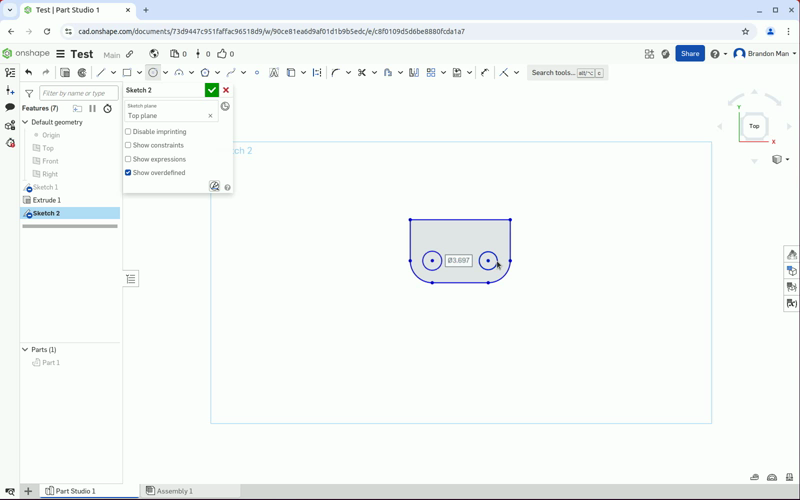
mouse_move(459, 225)
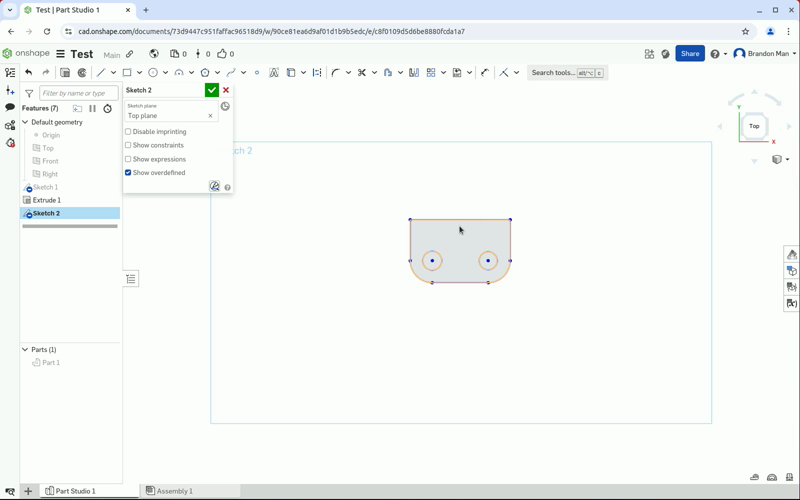
click(459, 225)
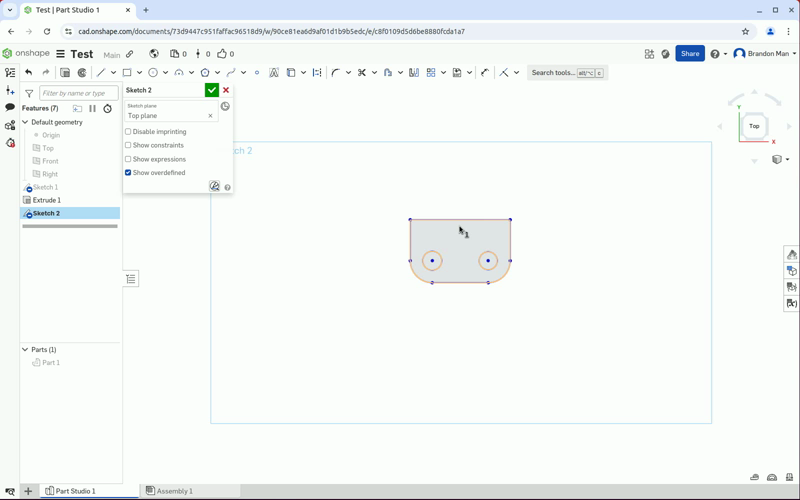
mouse_move(73, 352)
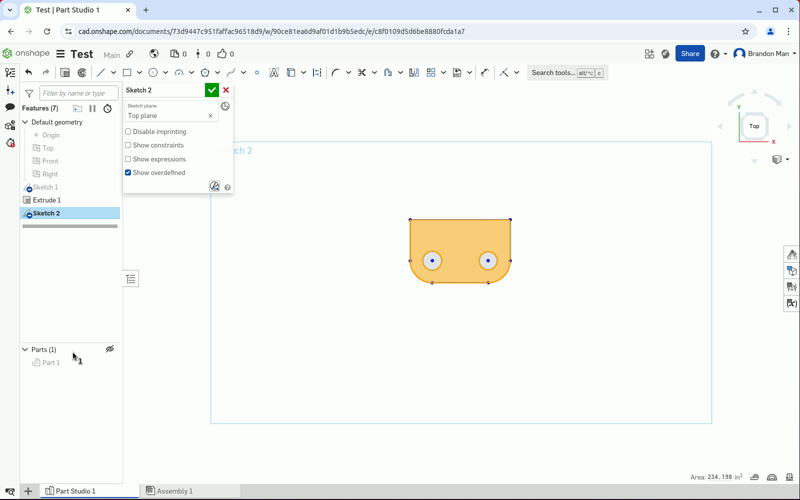
key(shift+y)
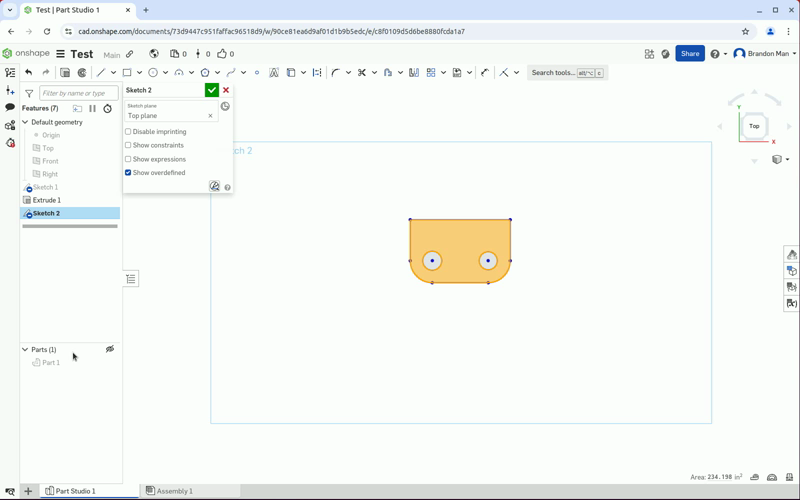
key(shift+e)
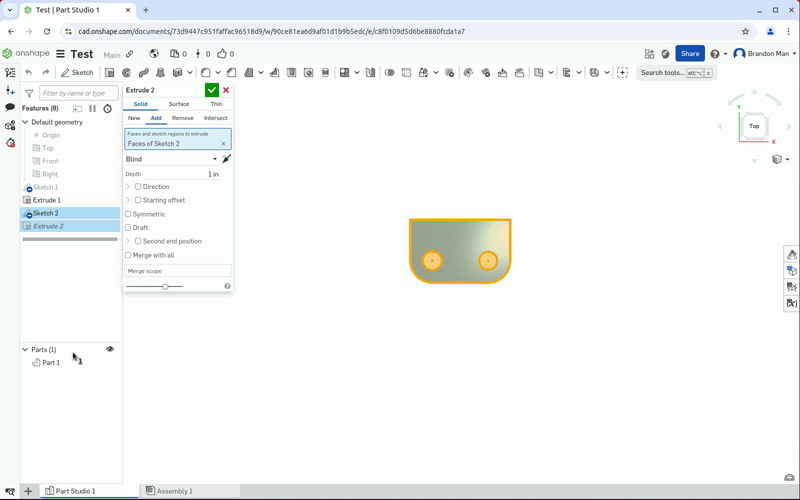
mouse_move(143, 106)
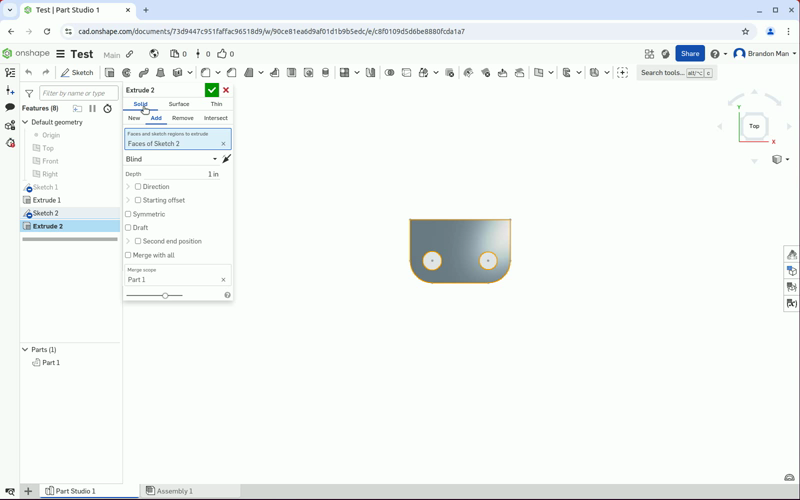
click(143, 106)
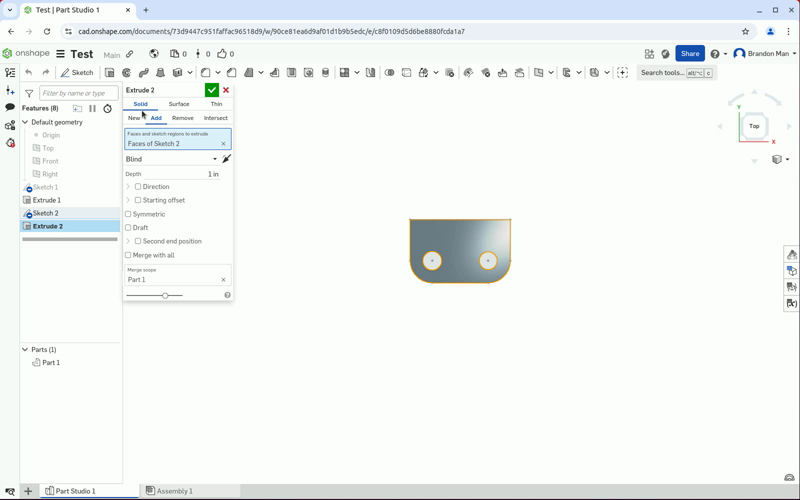
mouse_move(137, 120)
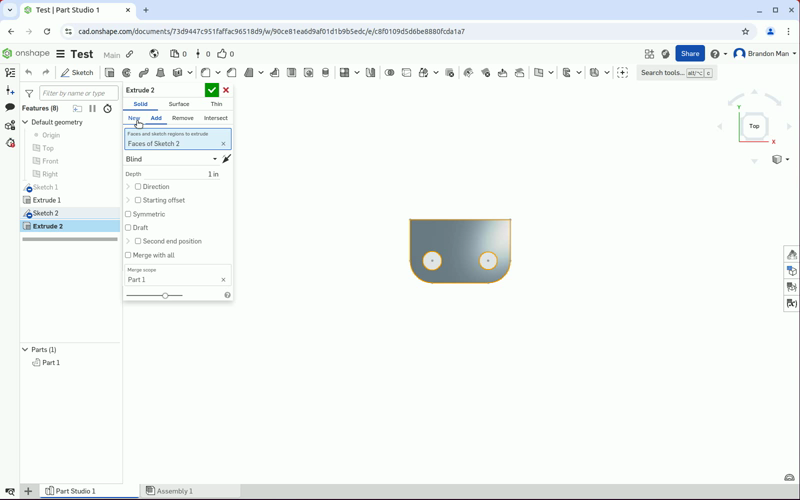
click(137, 120)
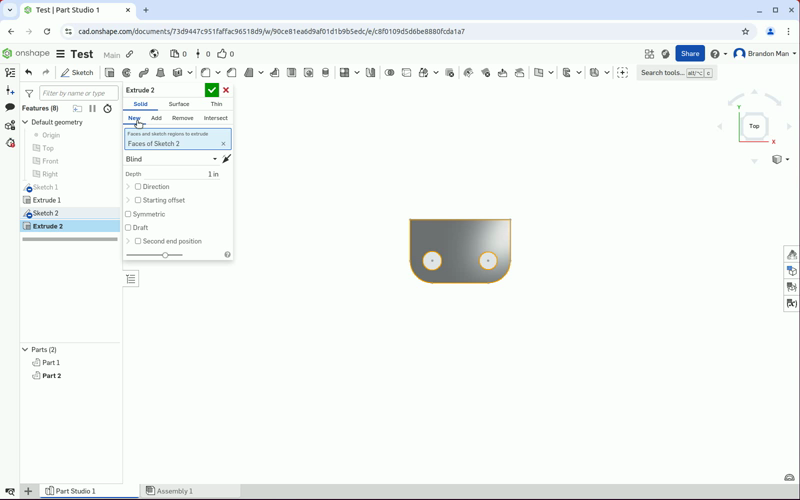
key(tab, 4)
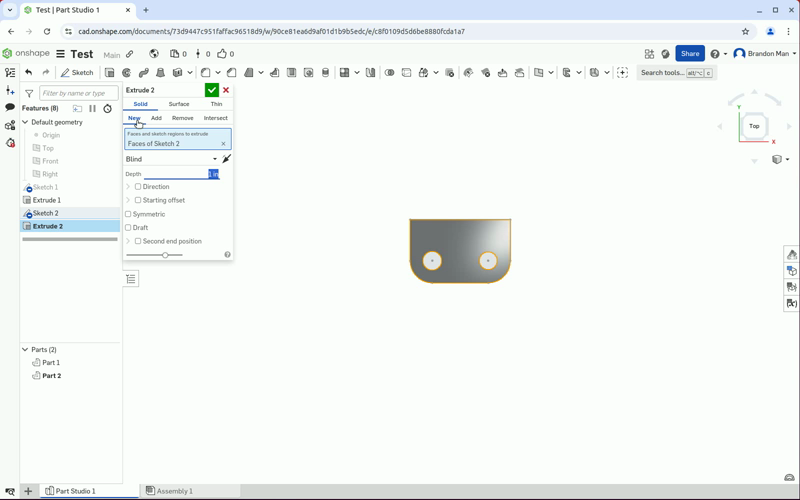
text(-3.129)
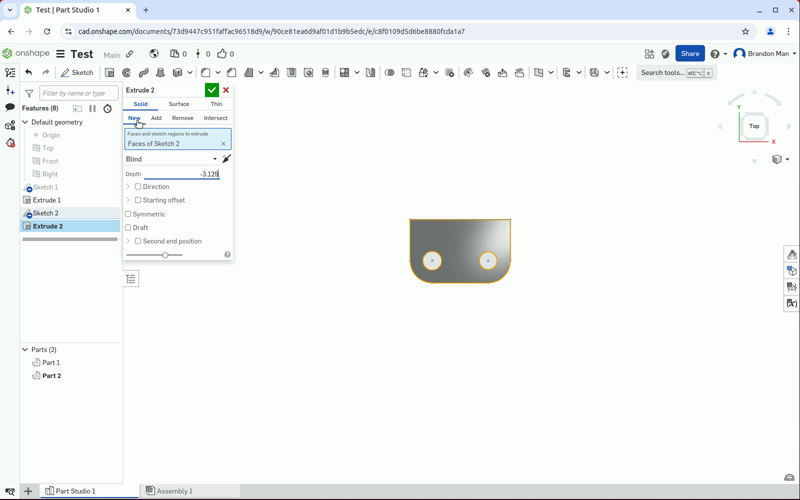
key(enter)
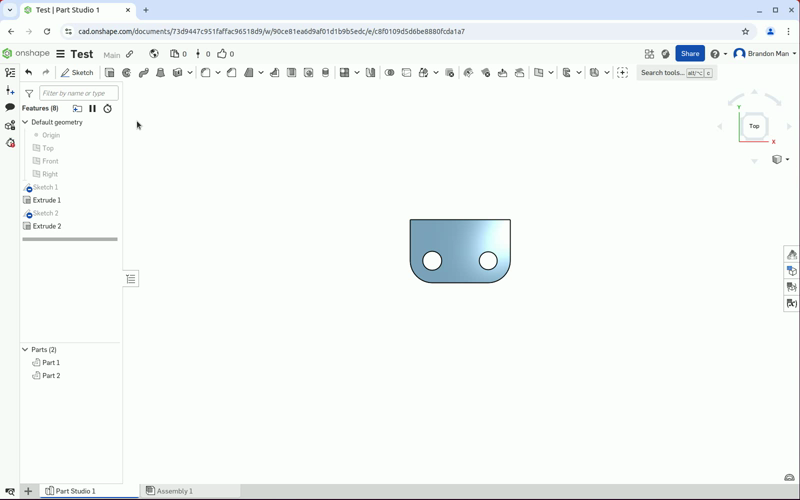
key(shift+h)
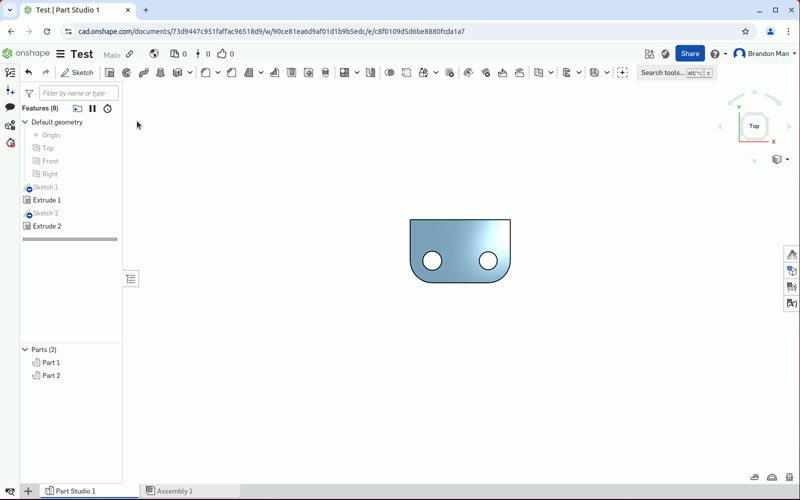
key(shift+h)
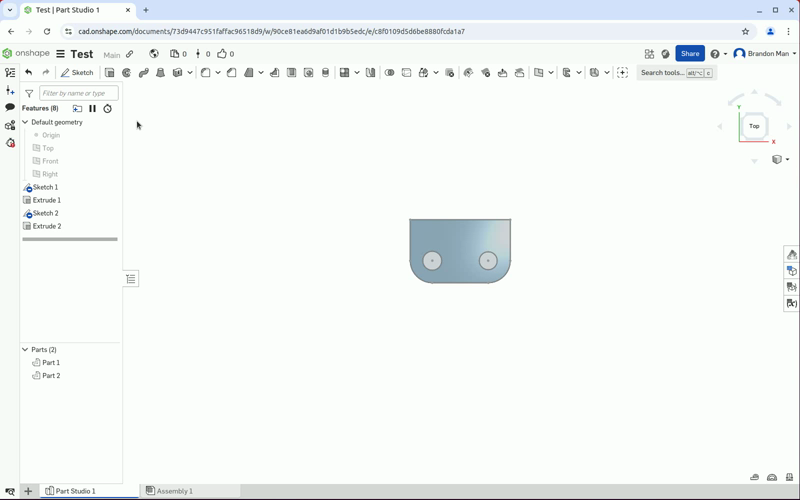
key(shift+7)
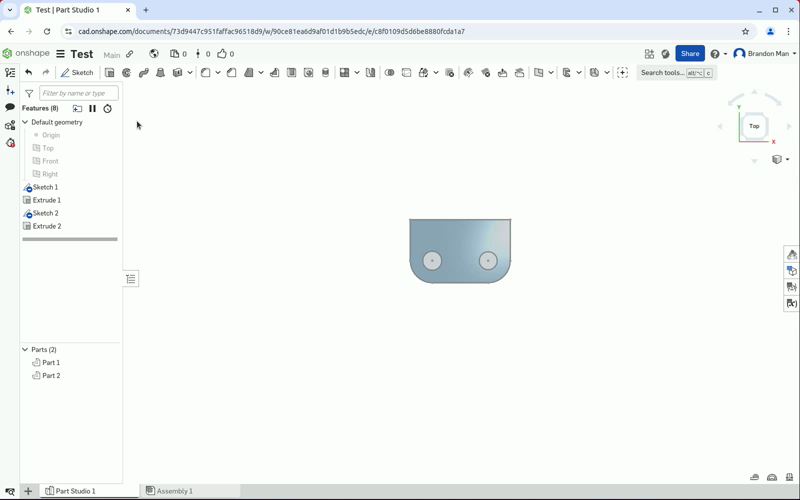
key(up, 3)
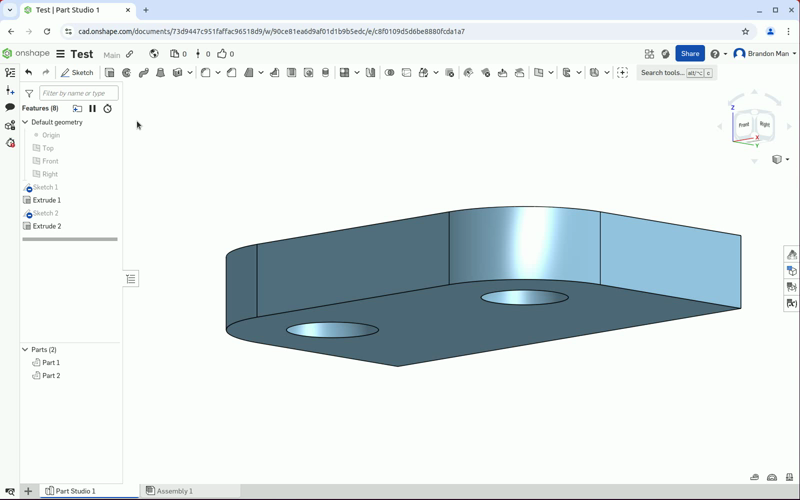
key(left, 3)
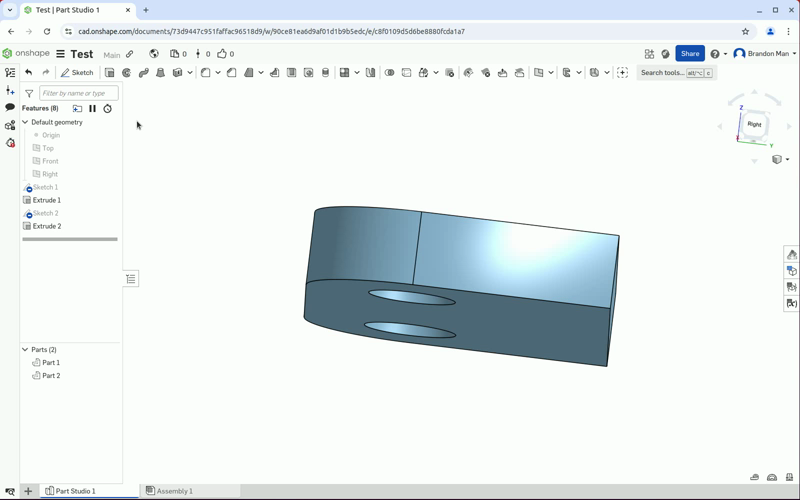
key(right, 3)
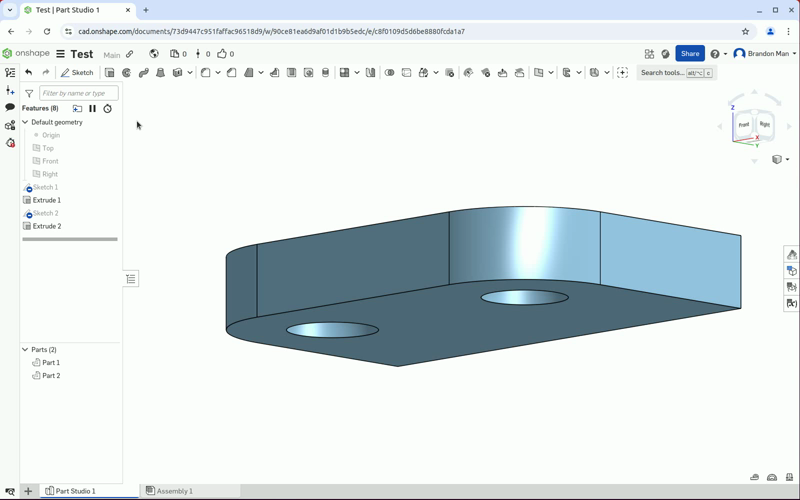
key(down, 3)
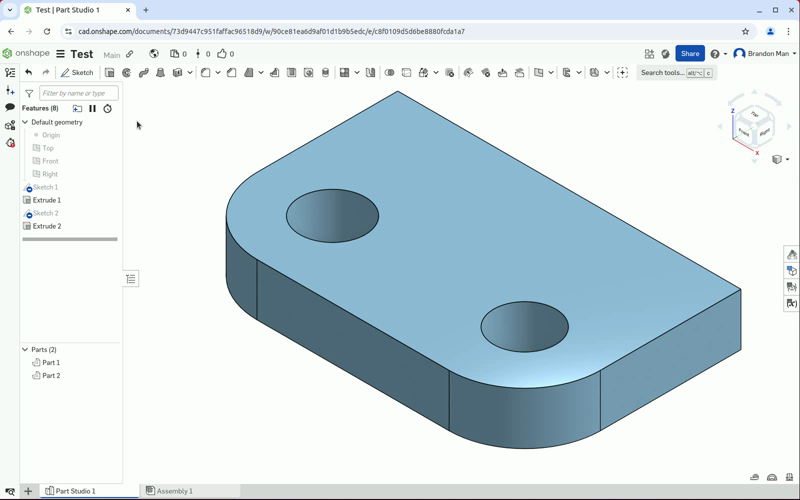
mouse_move(73, 189)
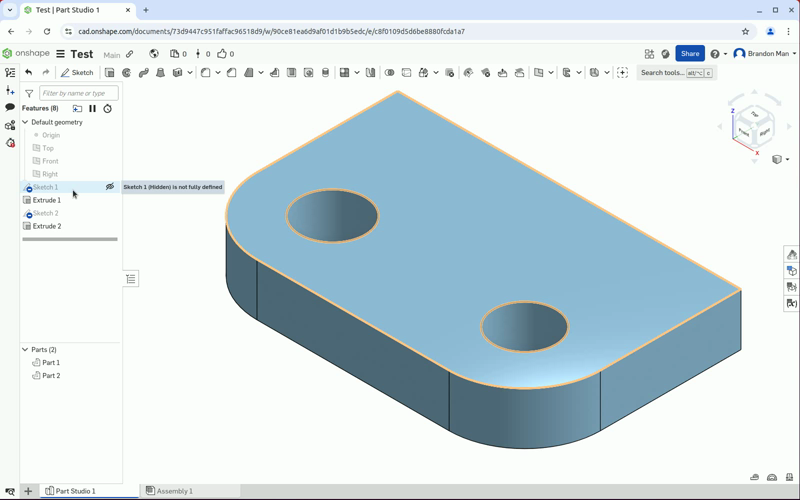
click(73, 189)